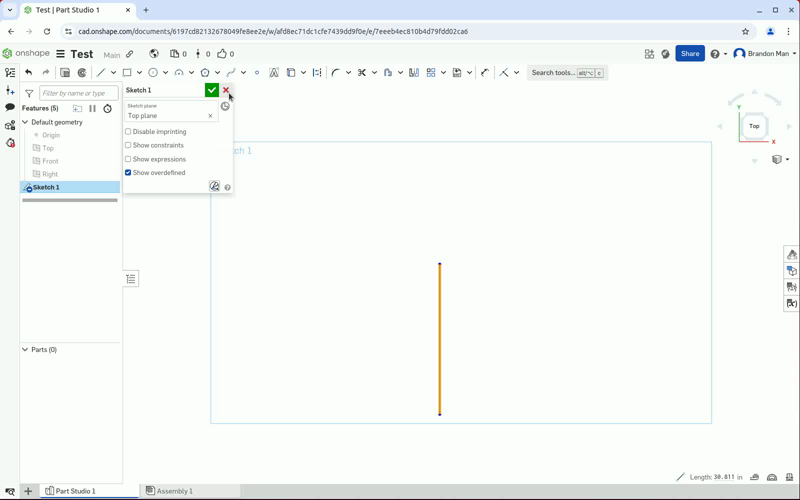
key(shift+h)
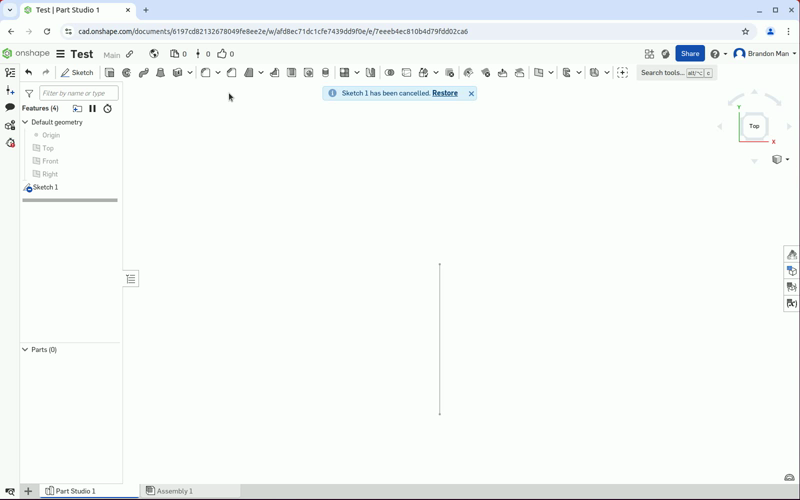
mouse_move(73, 352)
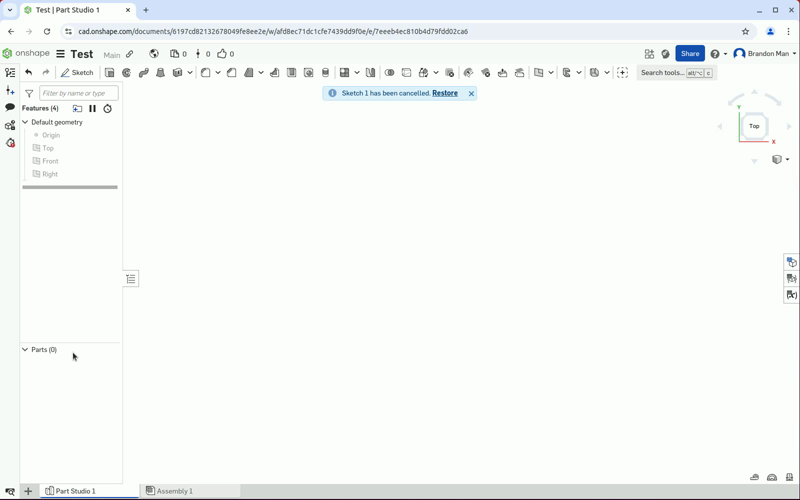
key(y)
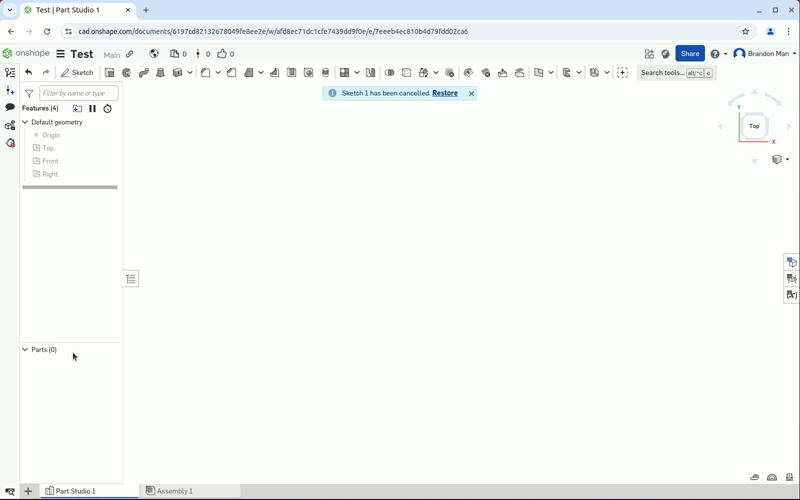
key(shift+p)
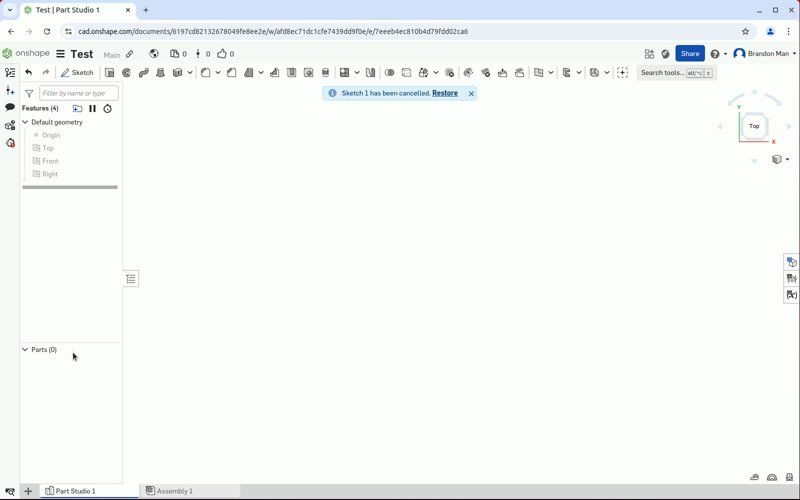
key(space)
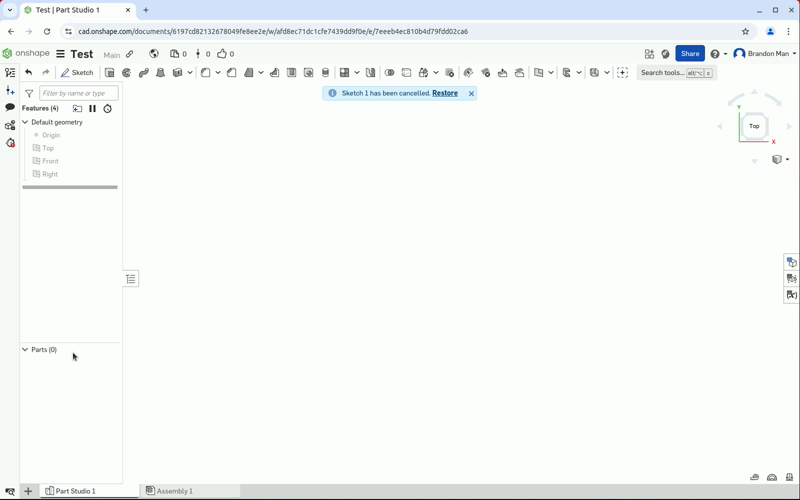
key_down(shift)
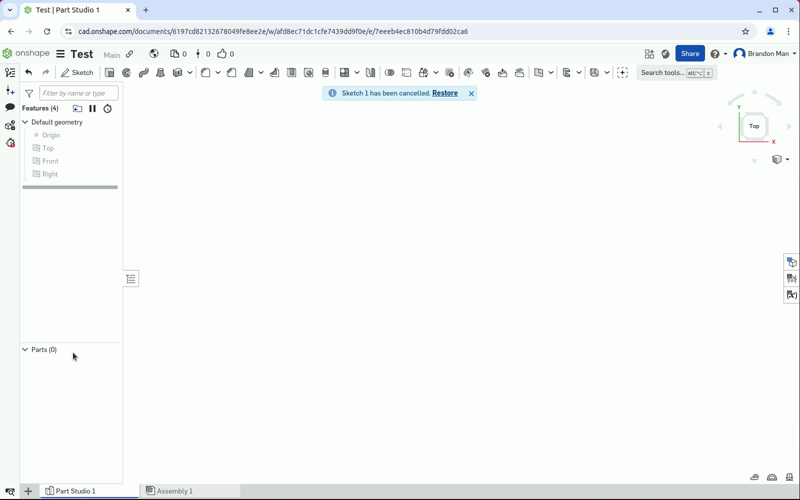
key(up)
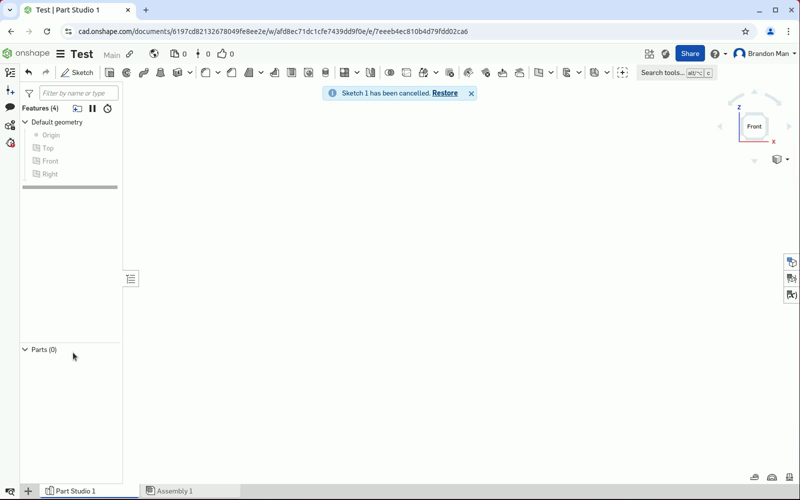
key_up(shift)
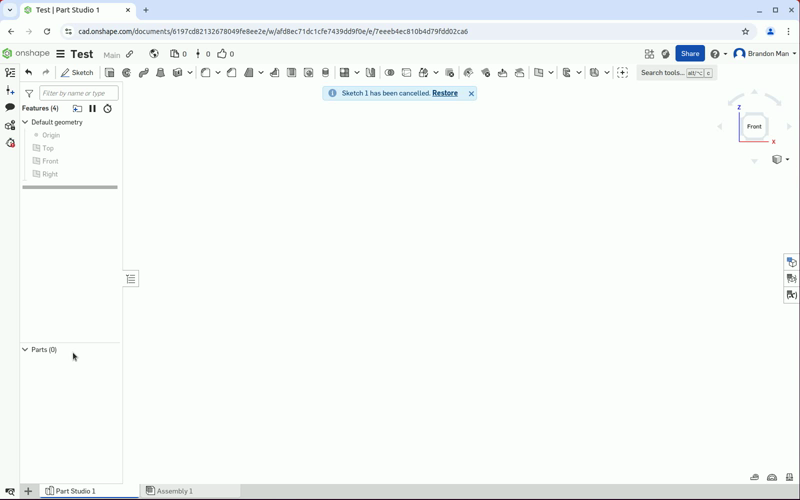
mouse_move(73, 352)
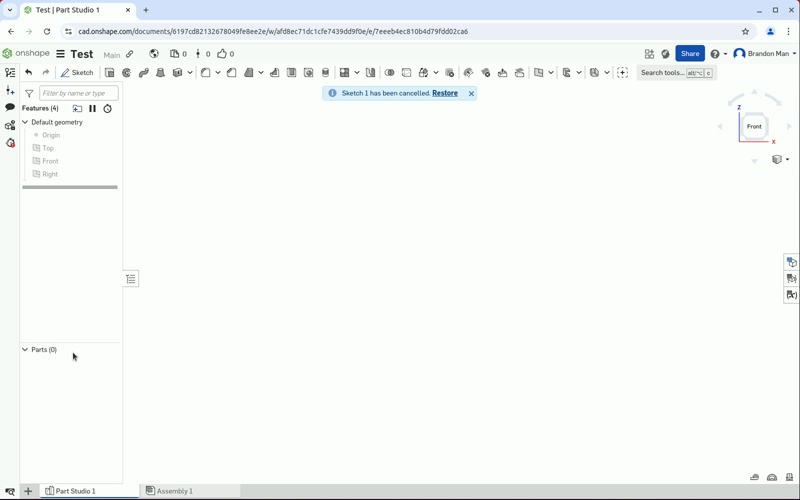
key(shift+y)
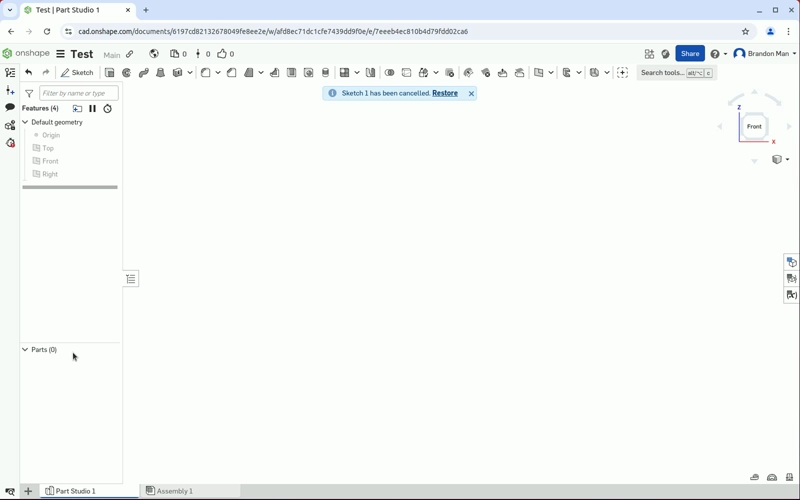
key(shift+s)
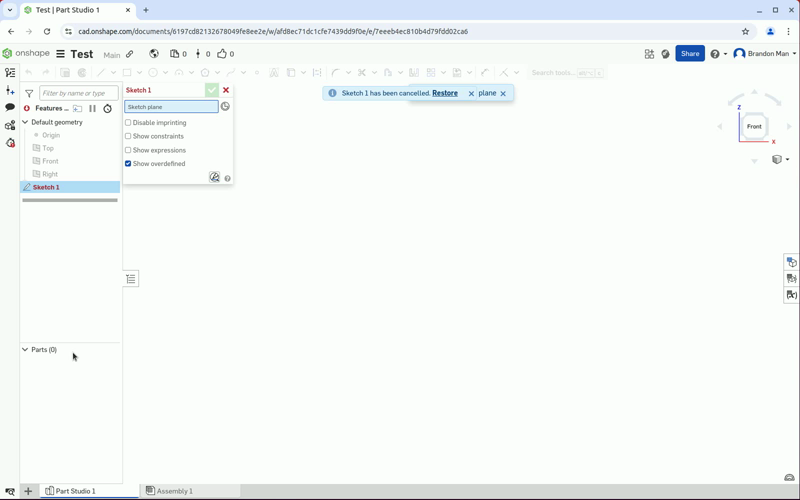
mouse_move(73, 163)
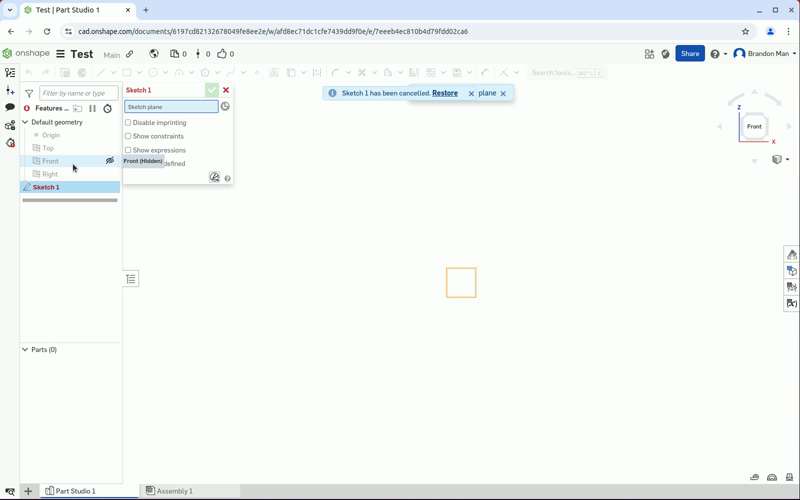
click(73, 163)
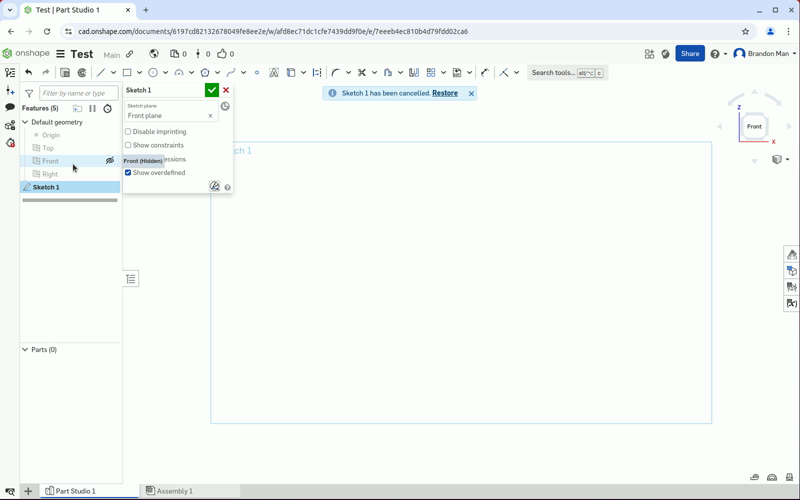
mouse_move(73, 352)
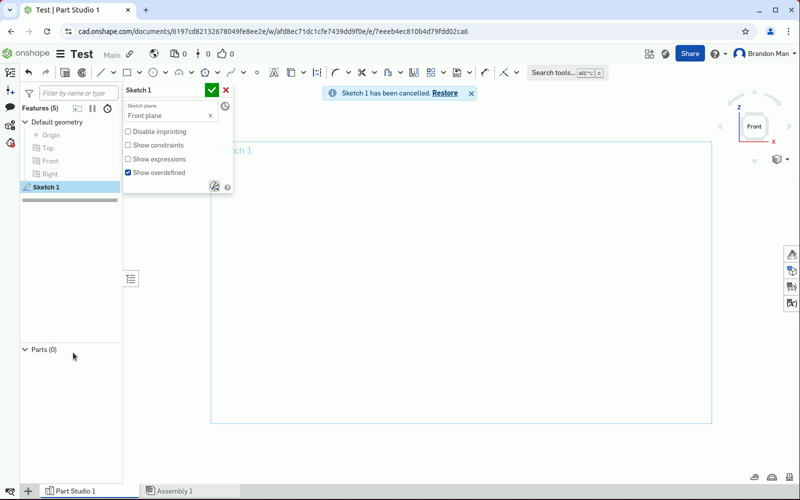
key(y)
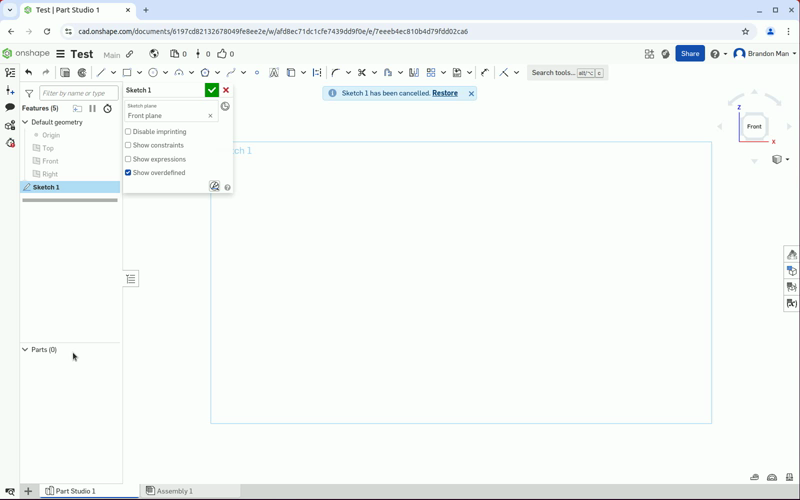
key(c)
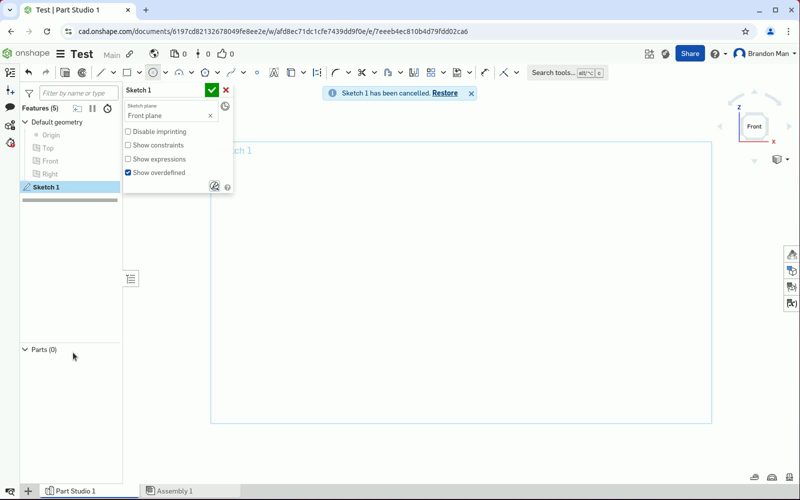
key_down(shift)
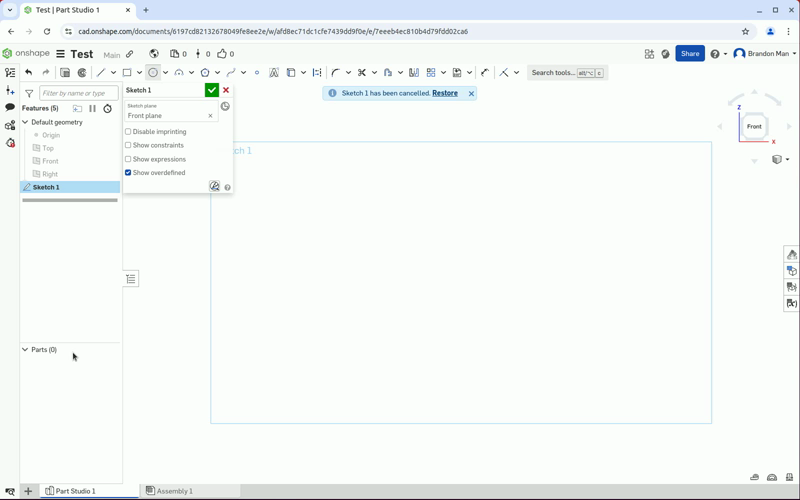
mouse_move(461, 282)
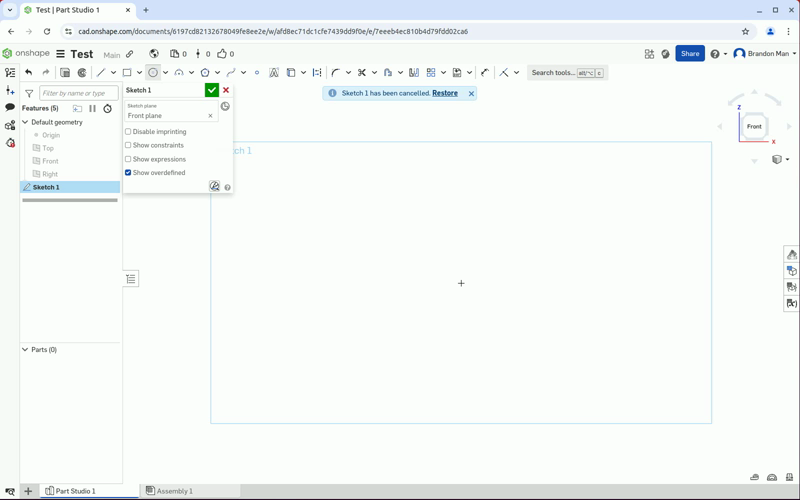
click(461, 282)
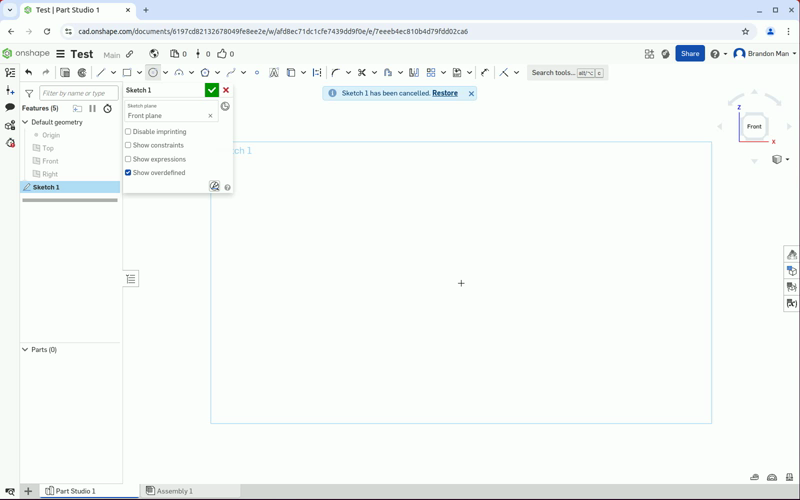
key_up(shift)
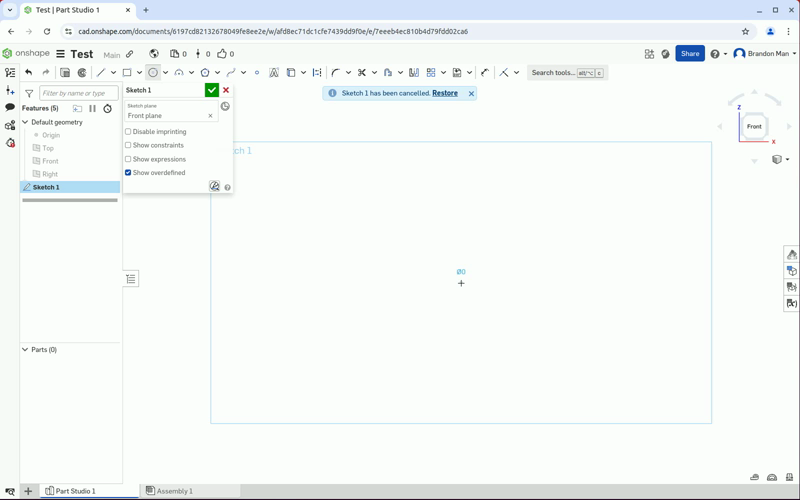
mouse_move(497, 282)
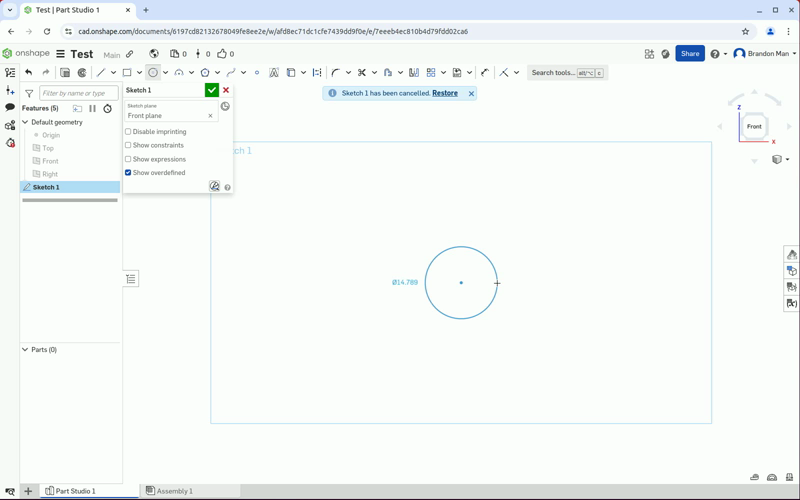
click(497, 282)
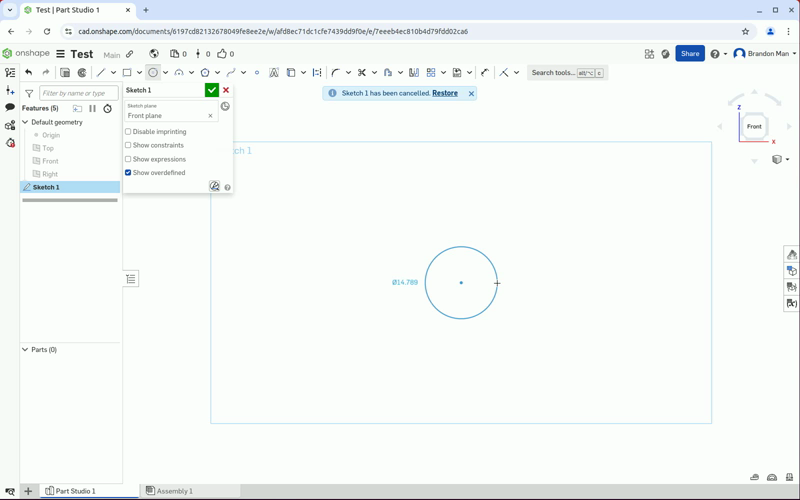
key(esc)
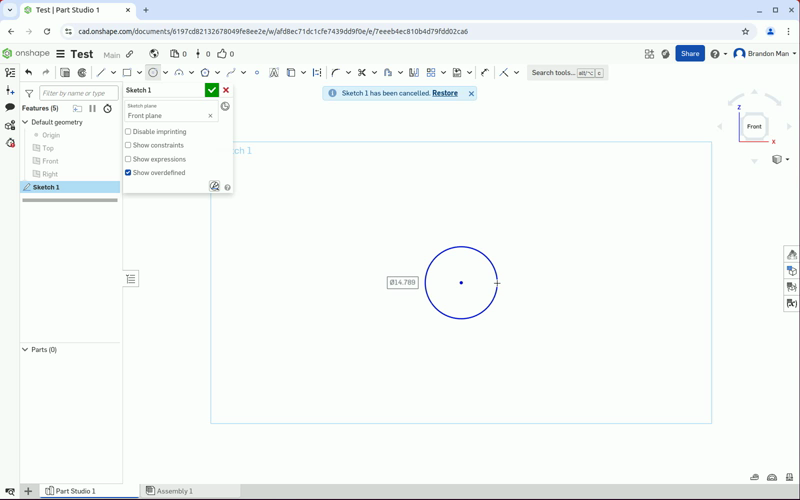
key(c)
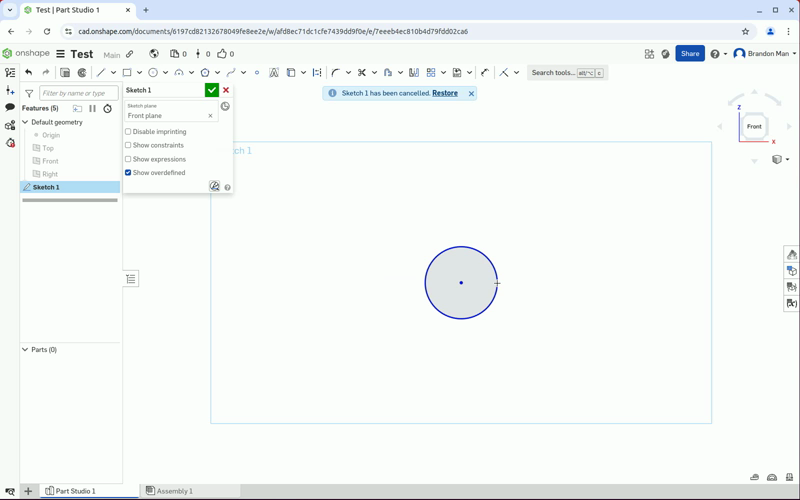
key_down(shift)
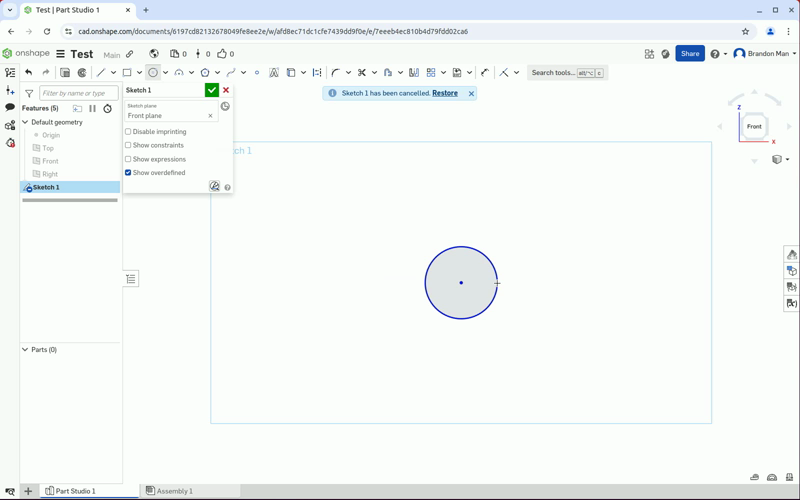
mouse_move(461, 282)
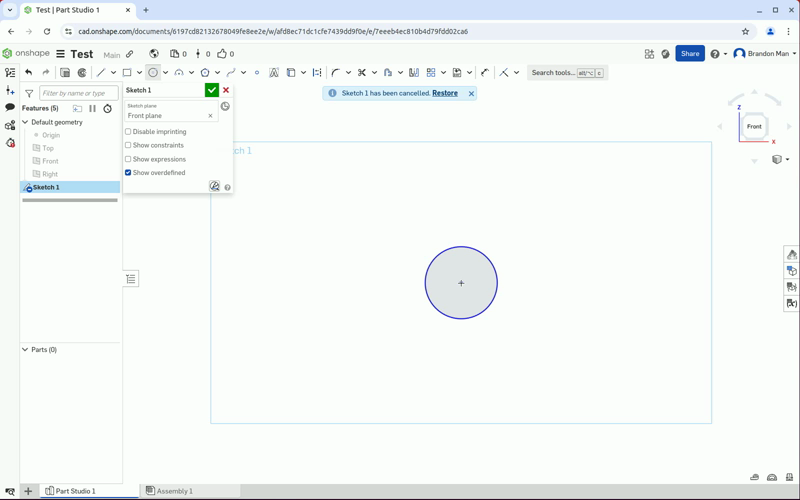
click(461, 282)
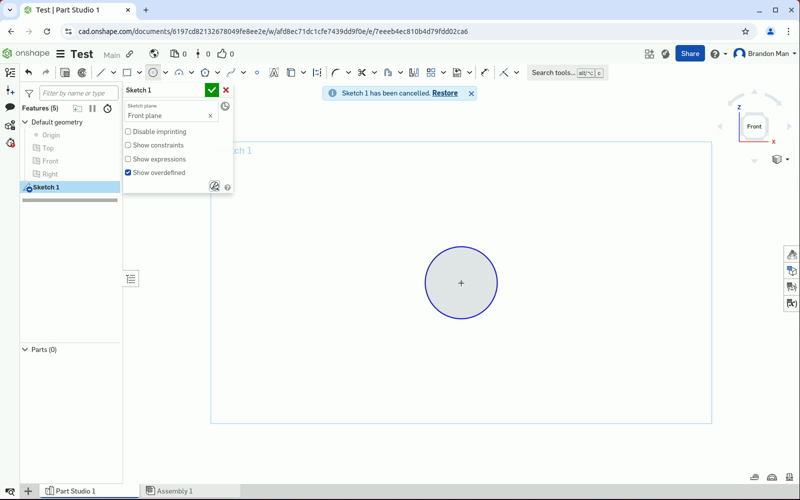
key_up(shift)
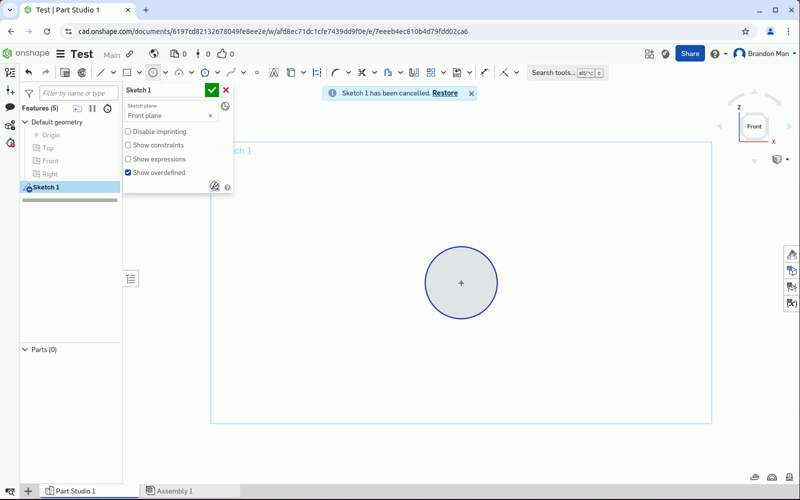
mouse_move(479, 282)
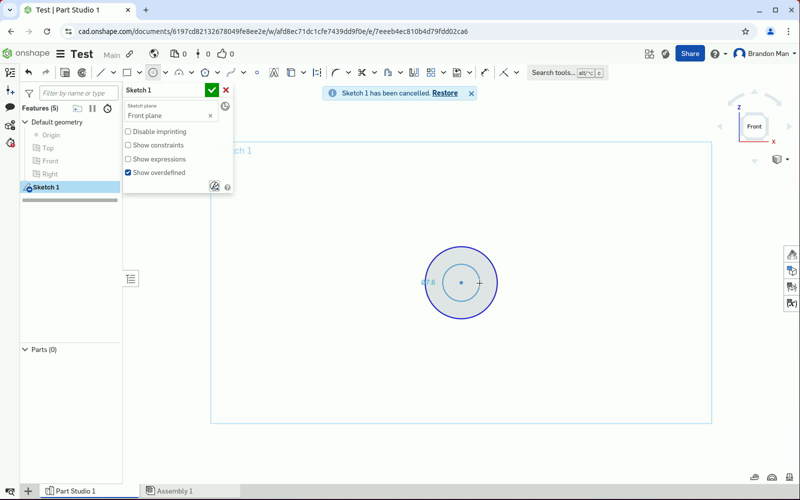
click(479, 282)
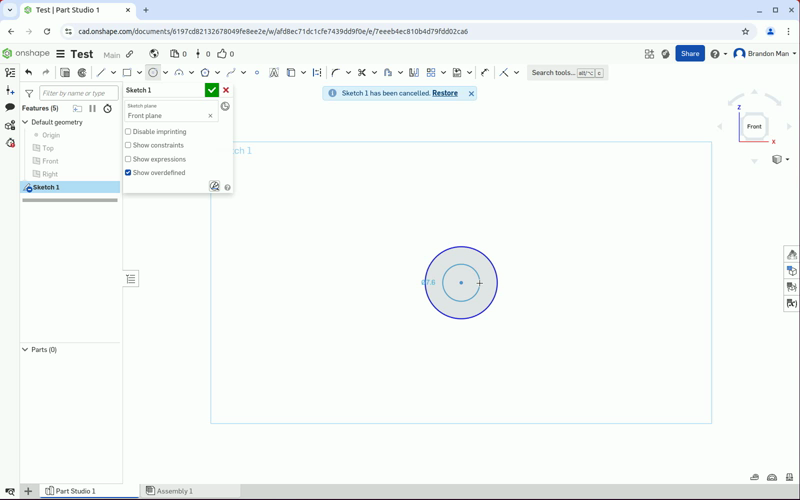
key(esc)
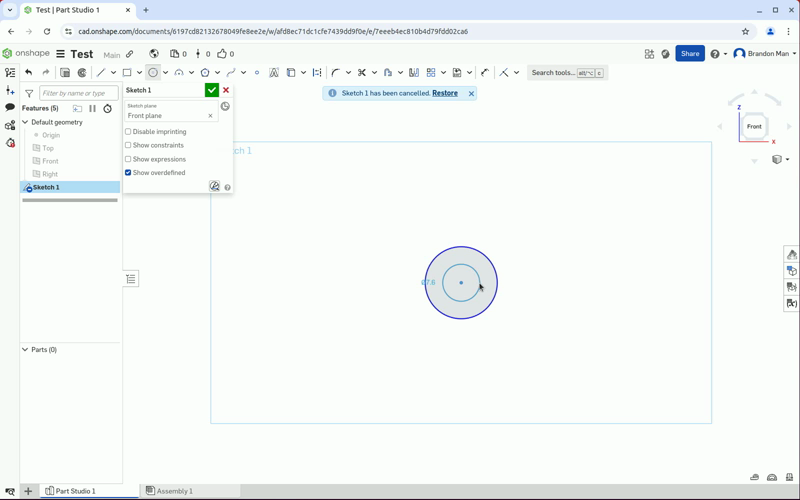
mouse_move(471, 311)
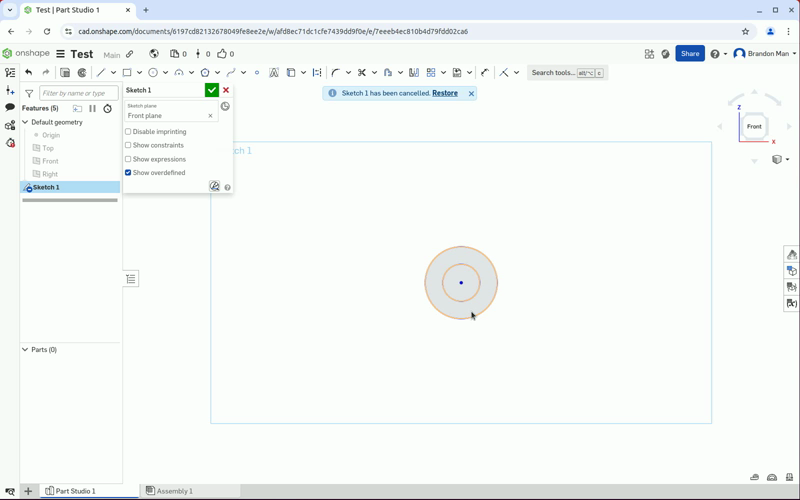
click(471, 311)
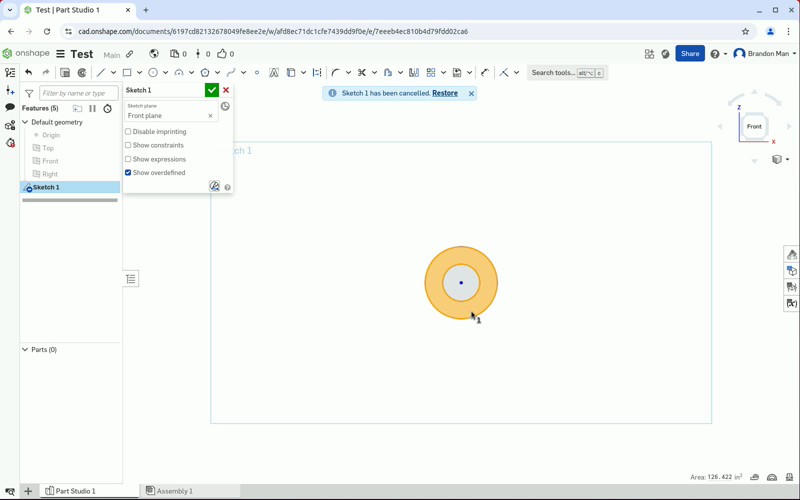
mouse_move(73, 352)
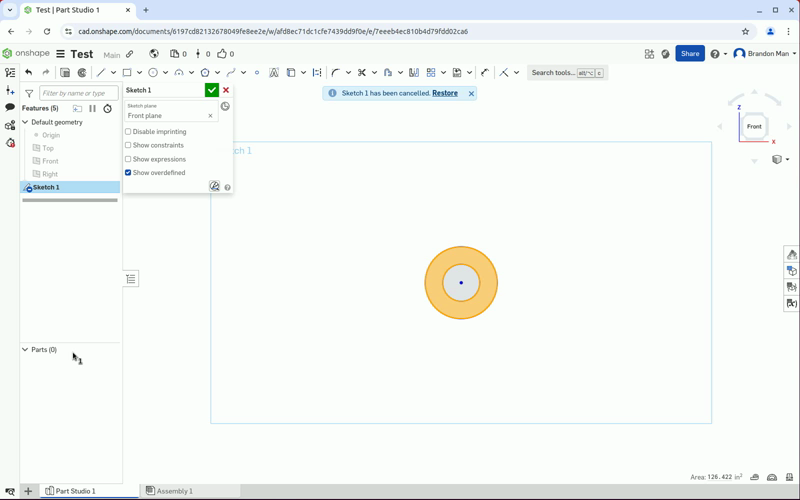
key(shift+y)
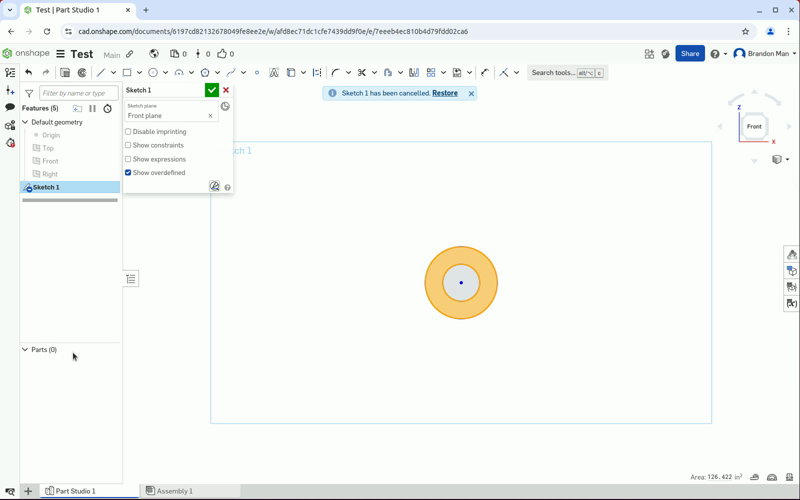
key(shift+e)
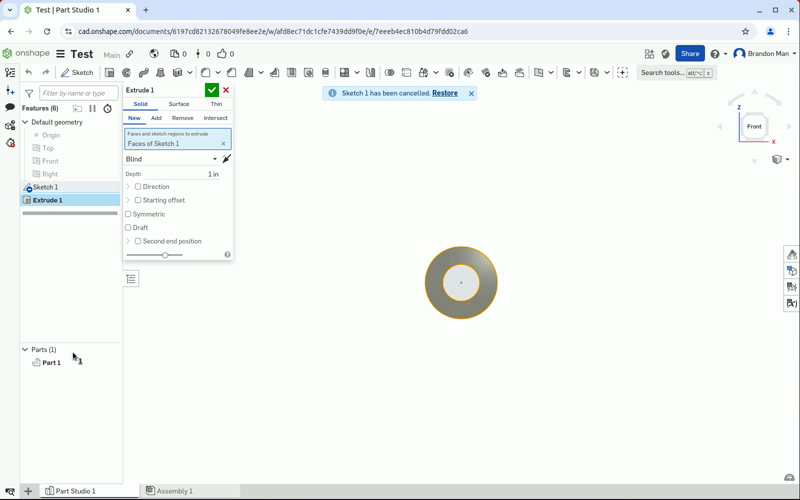
mouse_move(143, 106)
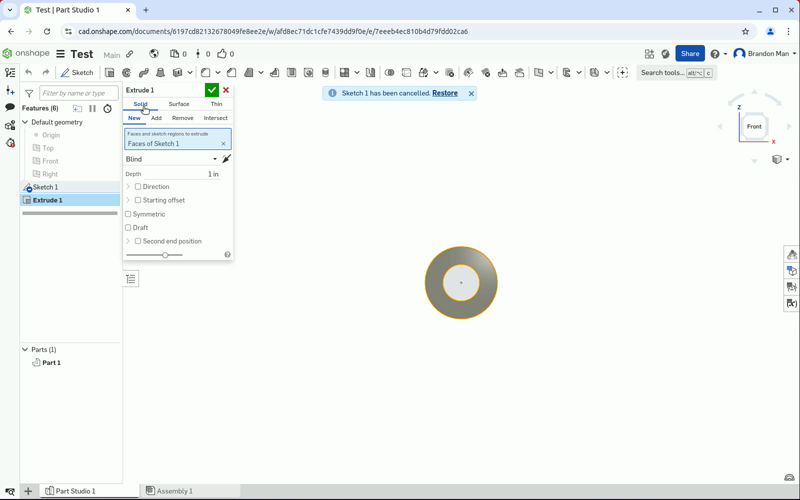
click(143, 106)
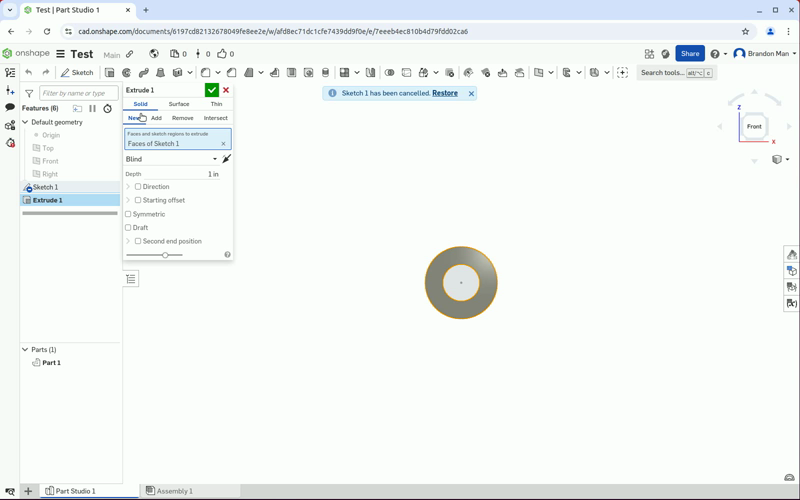
mouse_move(137, 120)
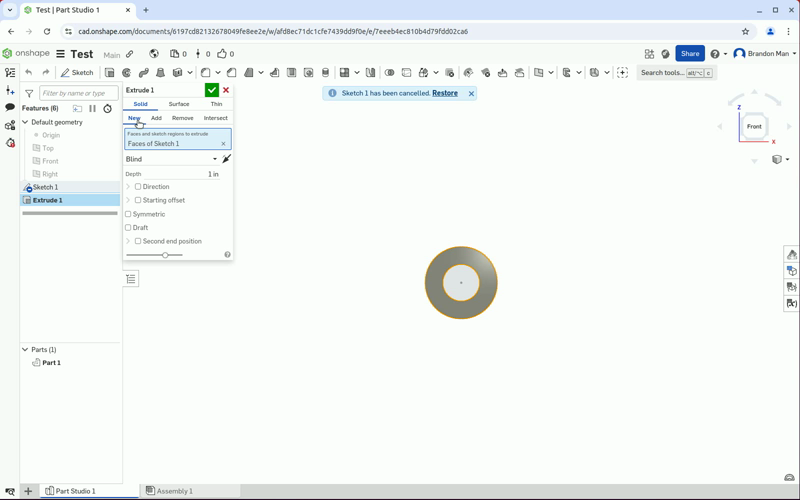
click(137, 120)
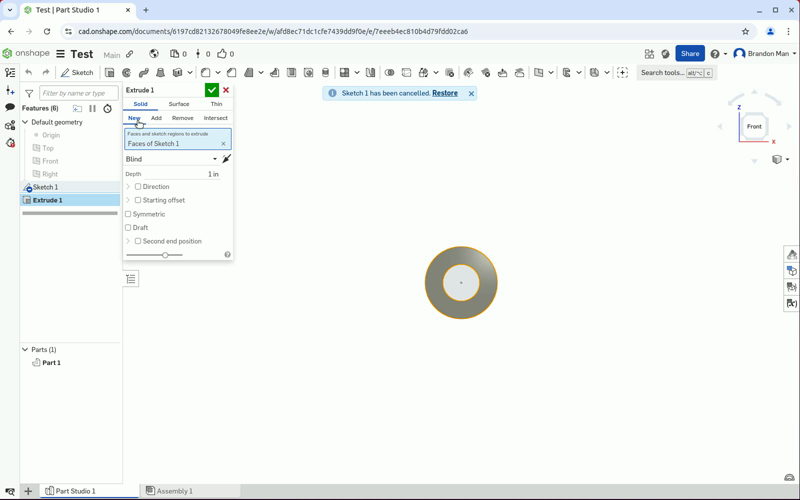
key(tab, 4)
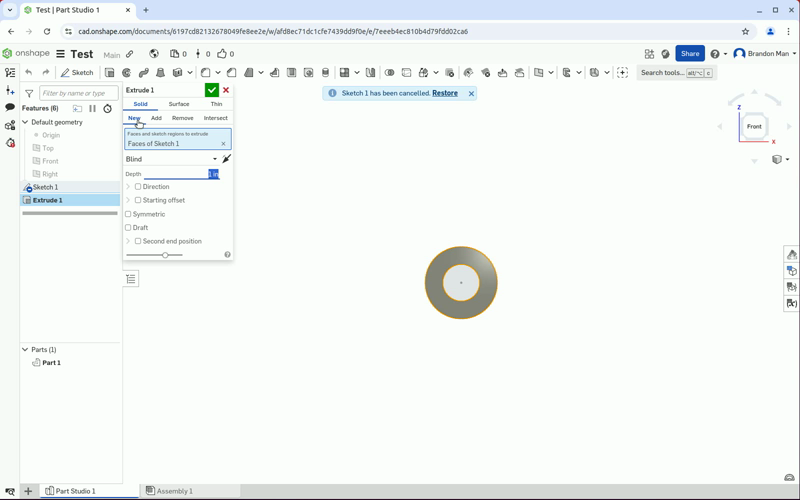
text(3.129)
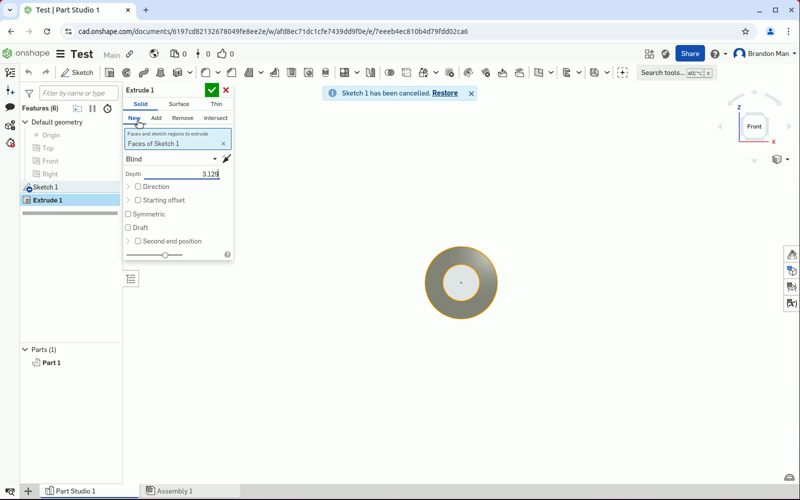
key(enter)
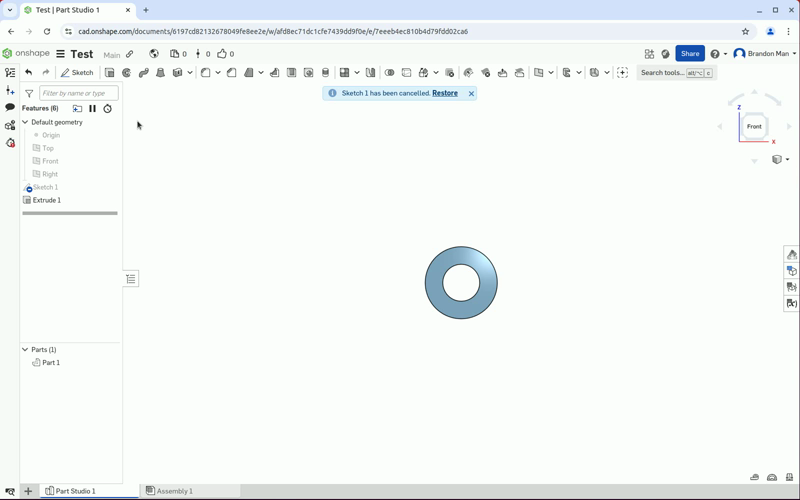
key(shift+h)
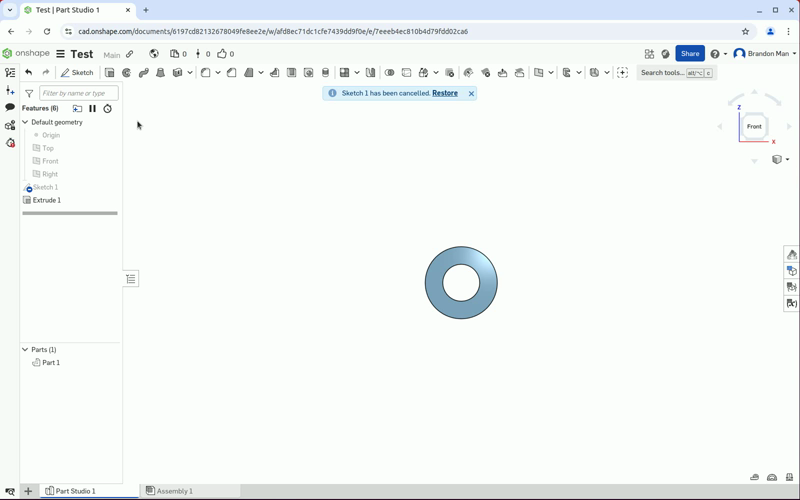
key(shift+h)
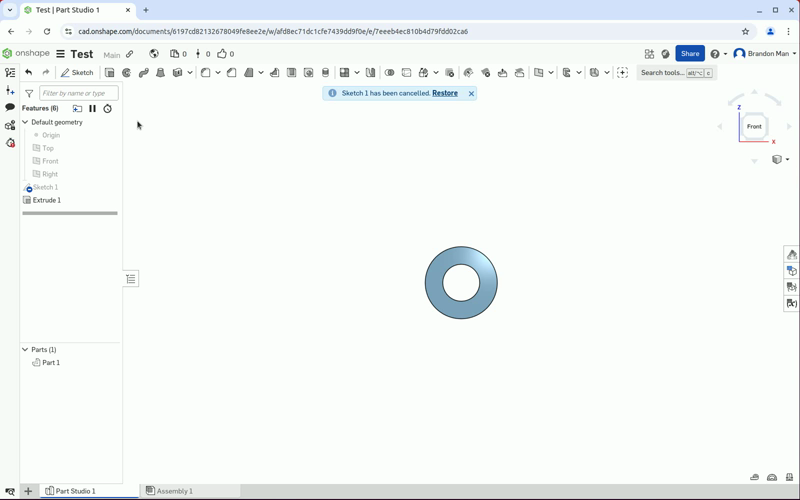
mouse_move(73, 189)
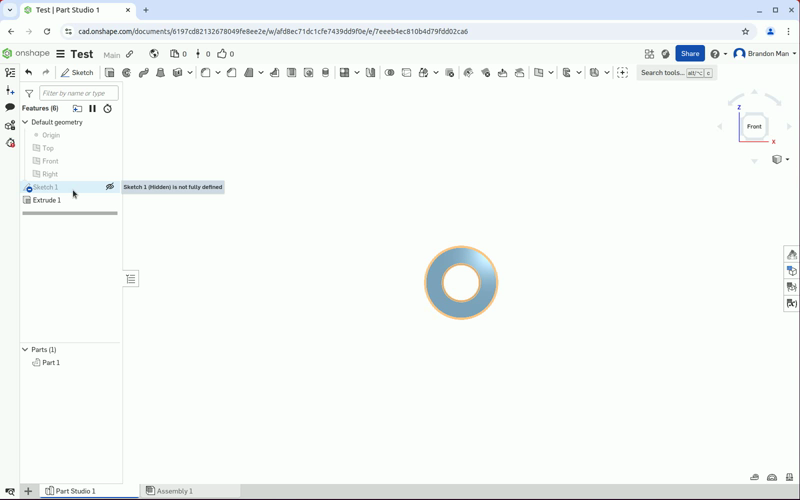
click(73, 189)
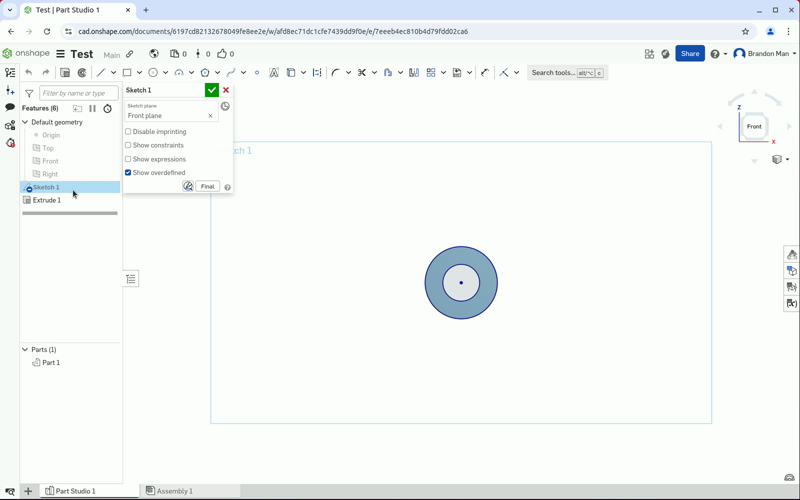
mouse_move(229, 92)
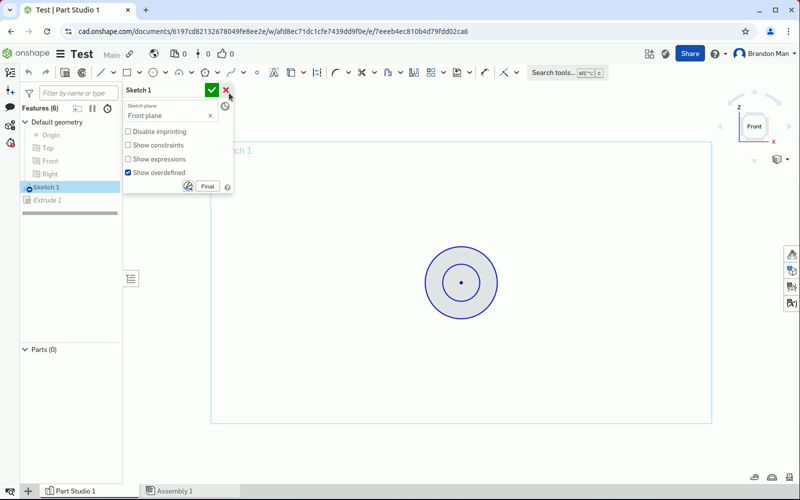
click(229, 92)
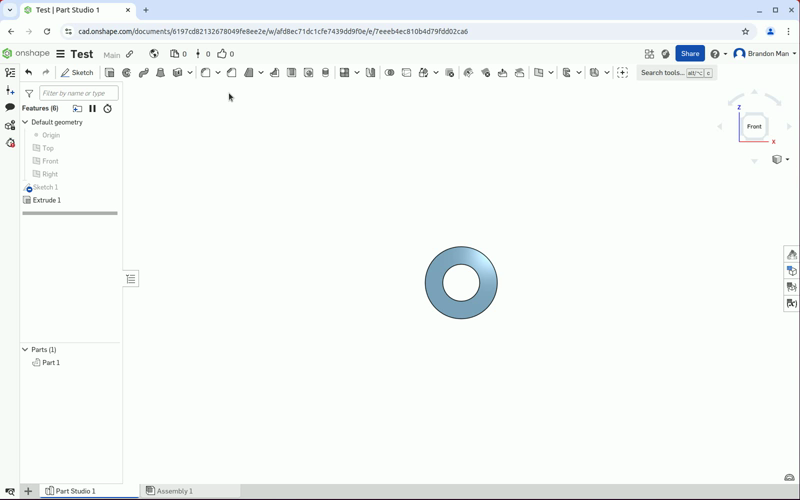
mouse_move(541, 75)
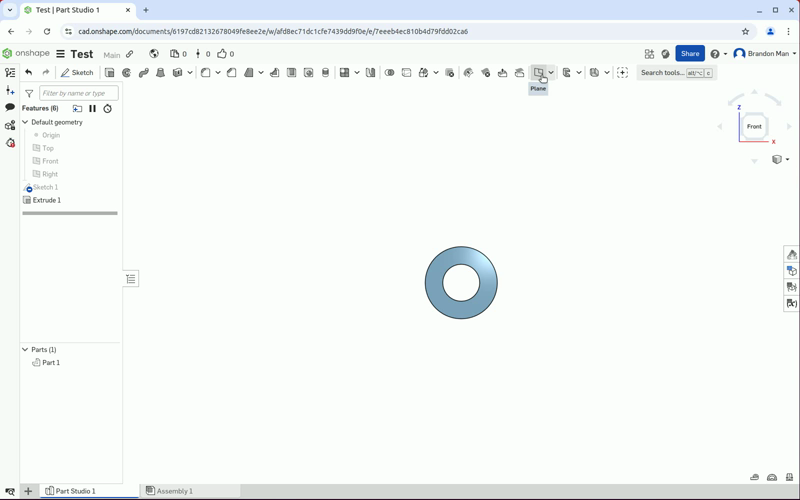
click(541, 75)
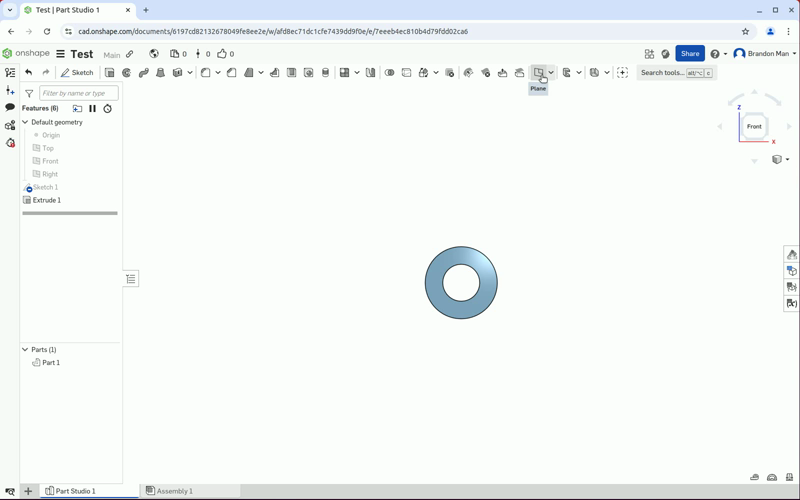
mouse_move(73, 163)
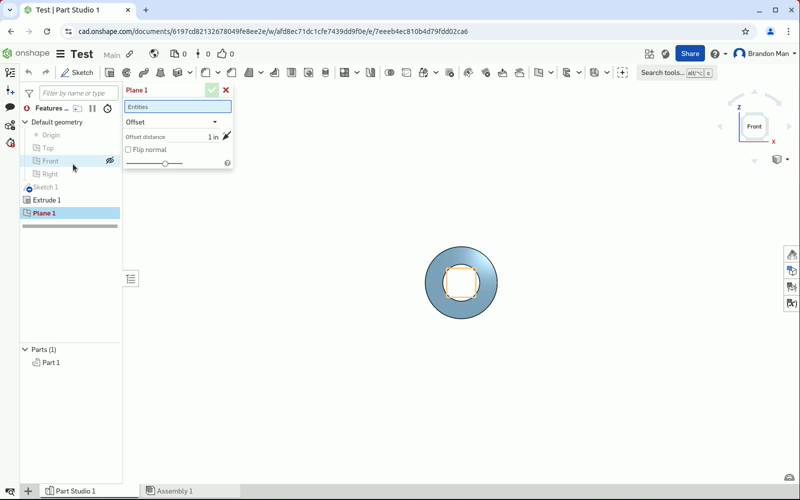
click(73, 163)
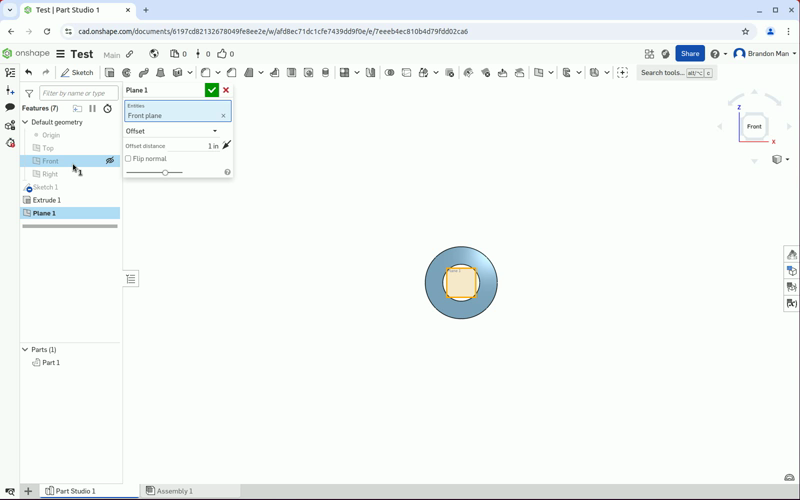
key(tab, 2)
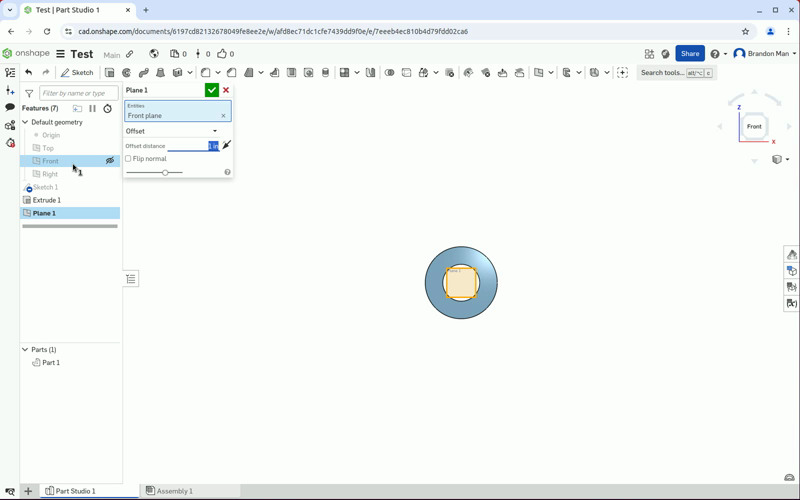
text(3.143)
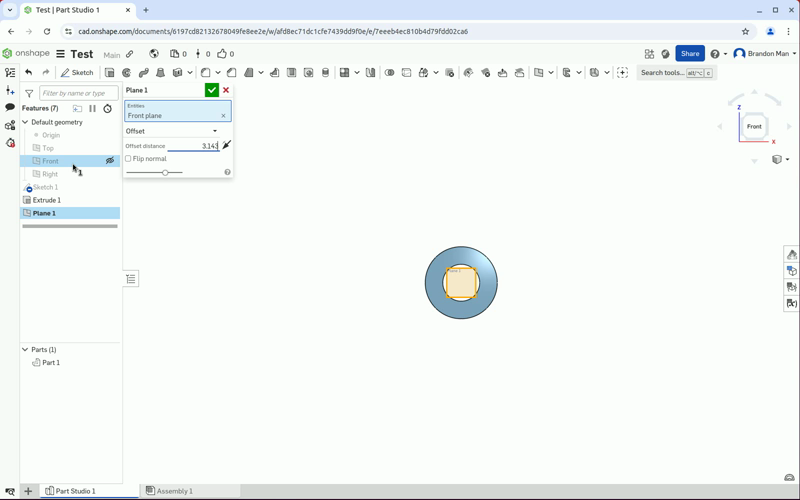
key(enter, 2)
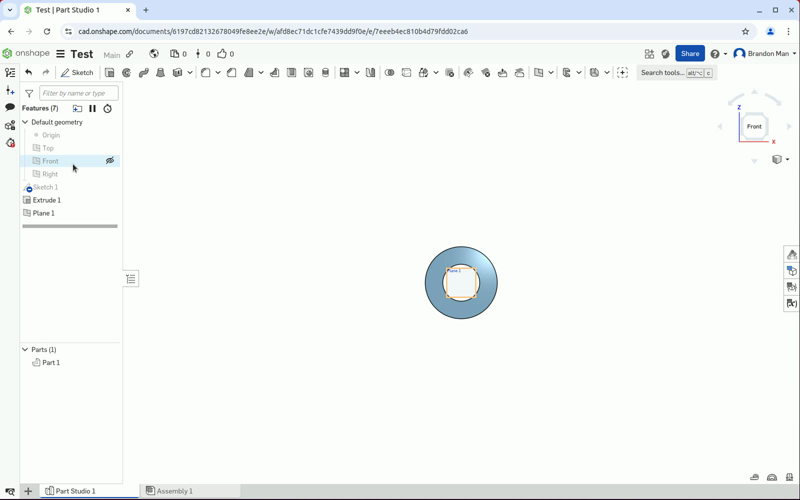
key(shift+s)
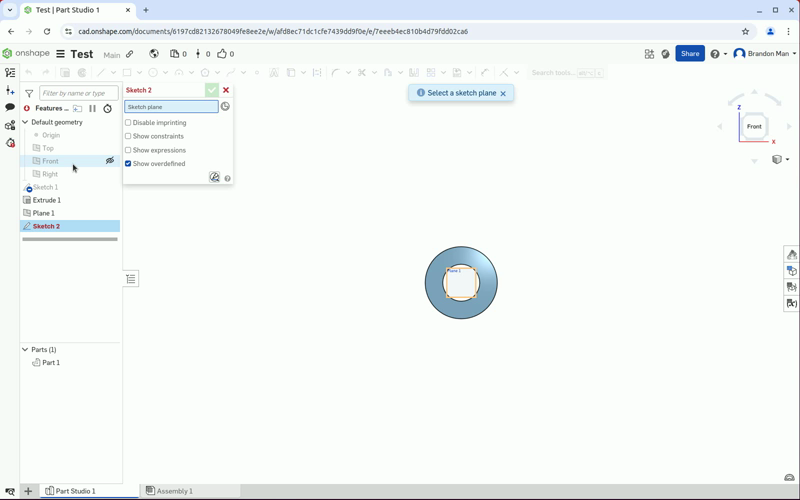
mouse_move(73, 215)
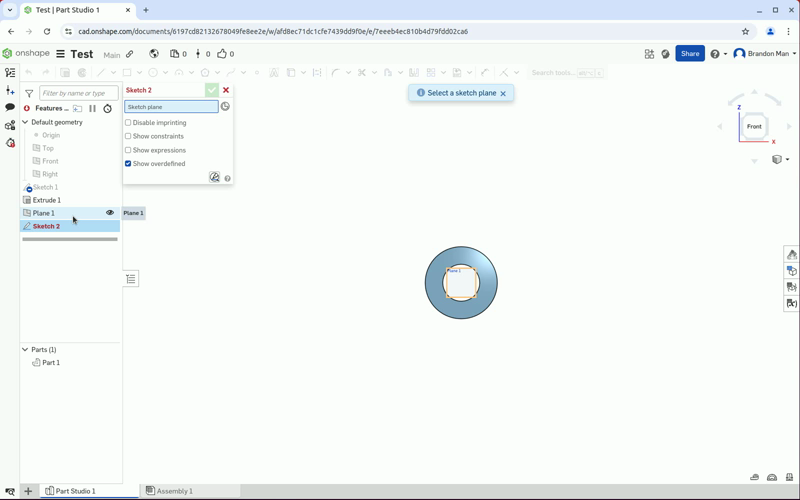
click(73, 215)
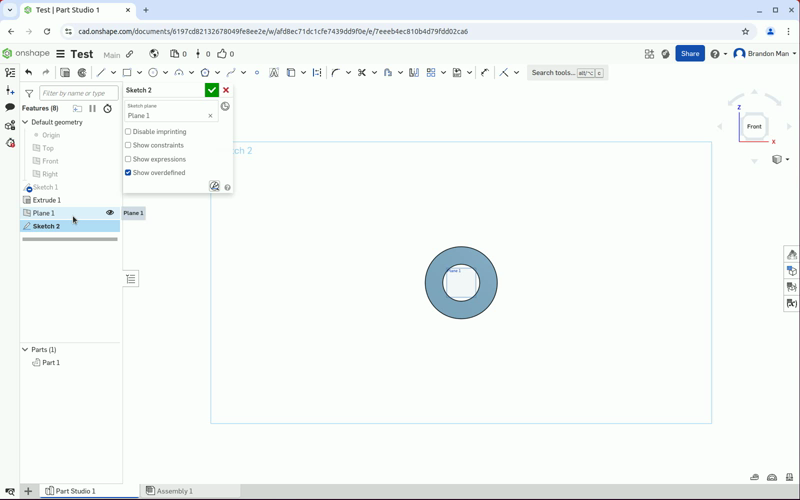
mouse_move(73, 352)
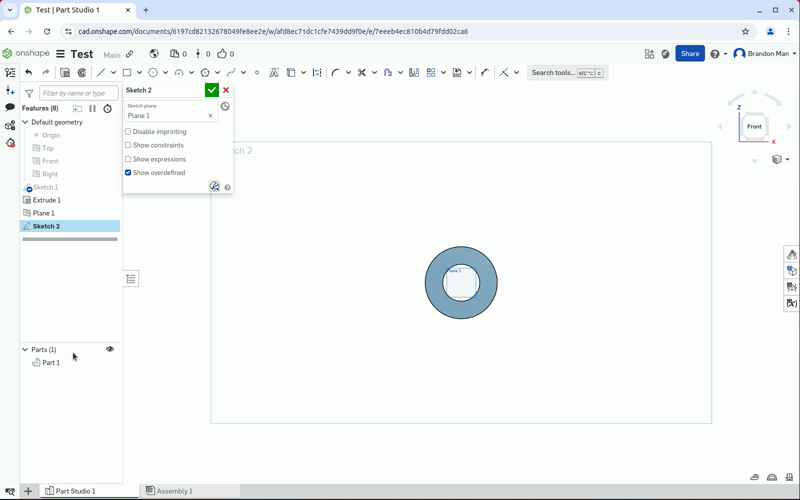
key(y)
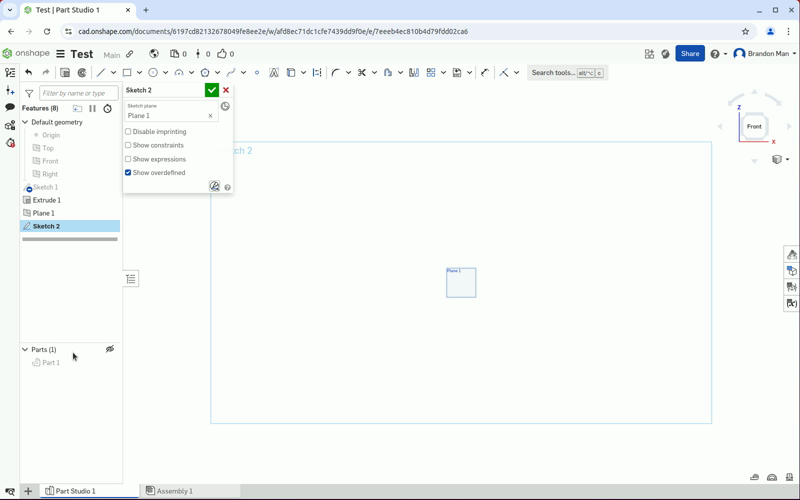
key(c)
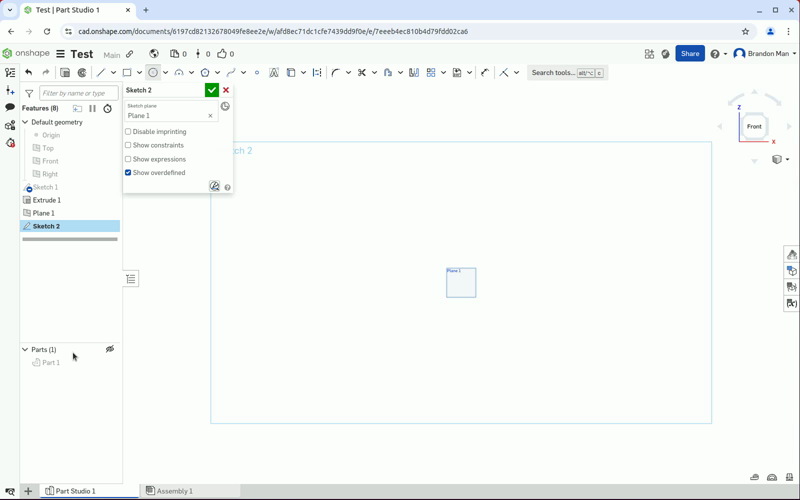
key_down(shift)
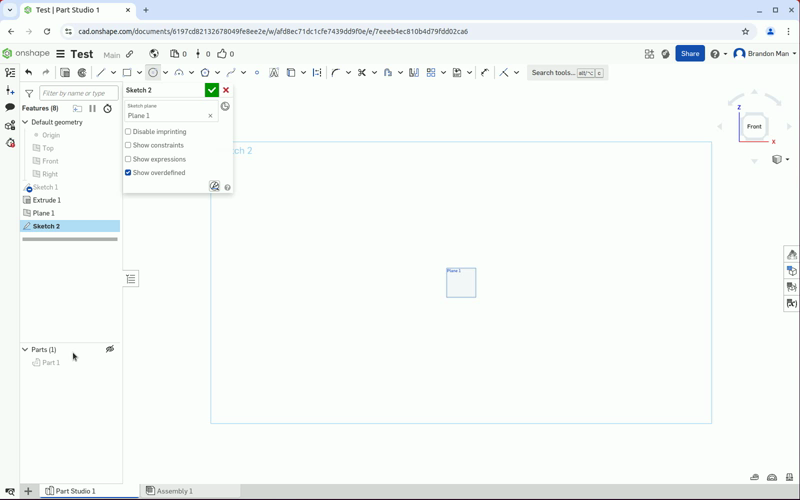
mouse_move(461, 282)
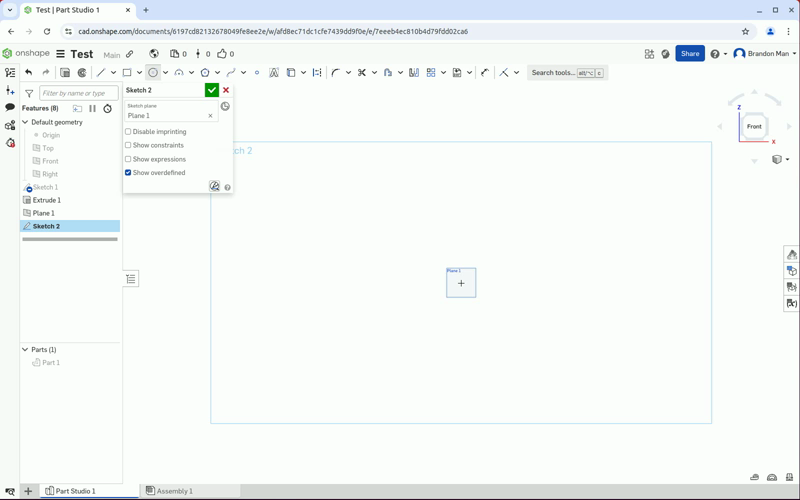
click(461, 282)
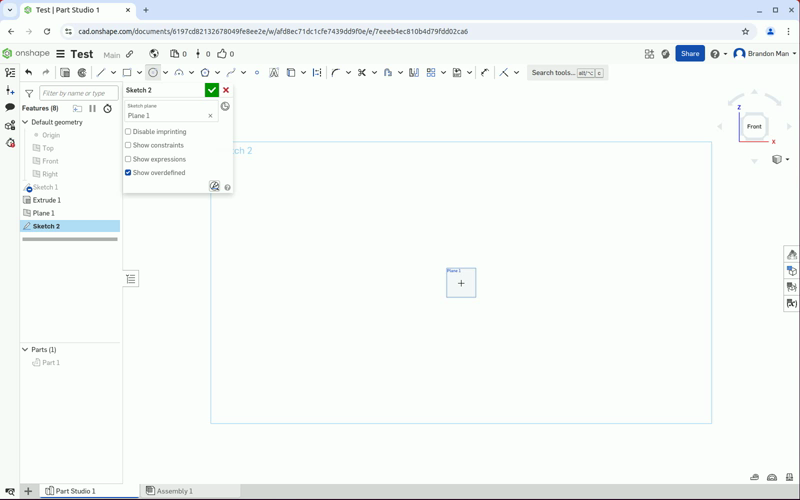
key_up(shift)
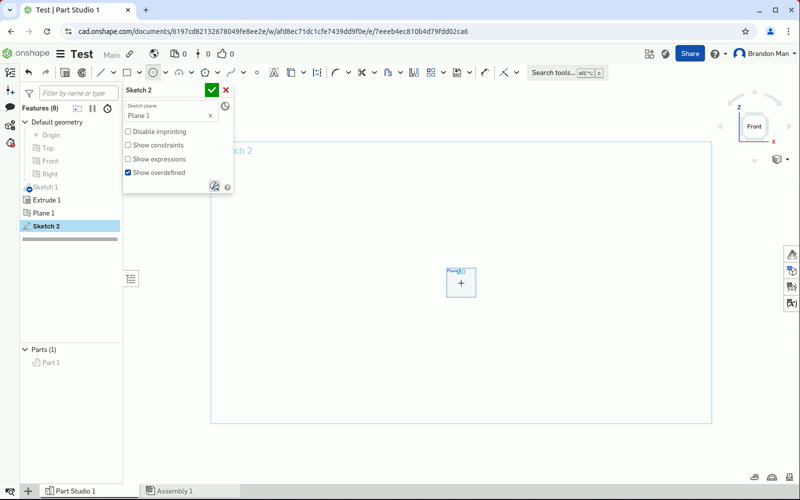
mouse_move(494, 282)
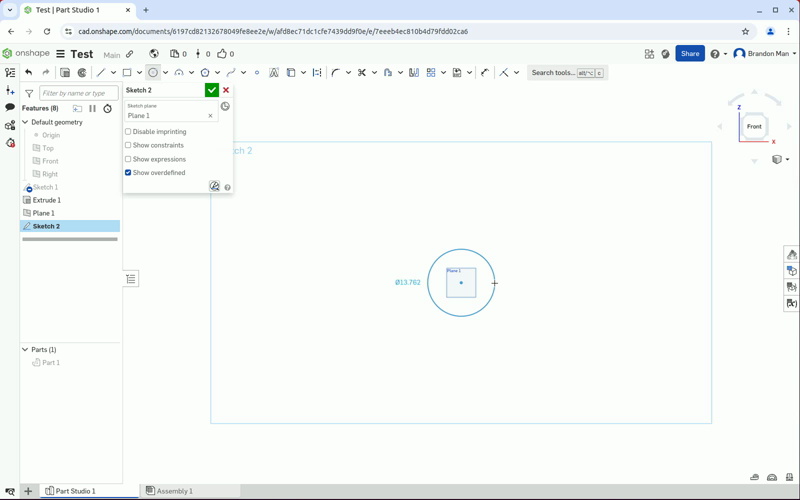
click(494, 282)
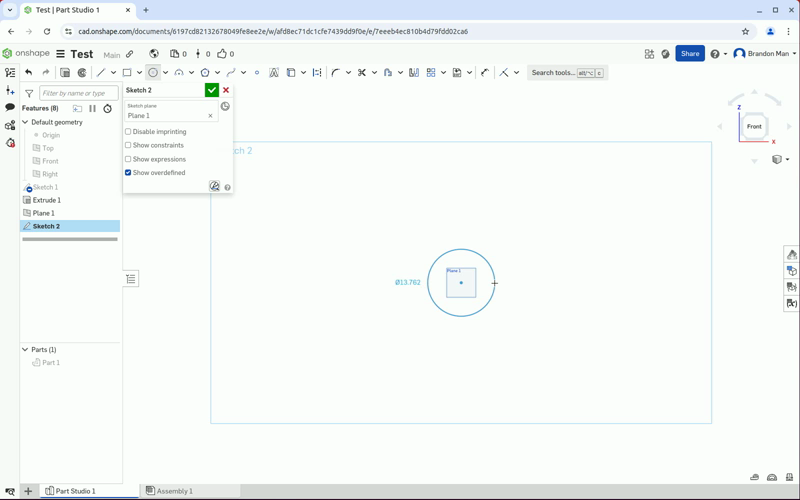
key(esc)
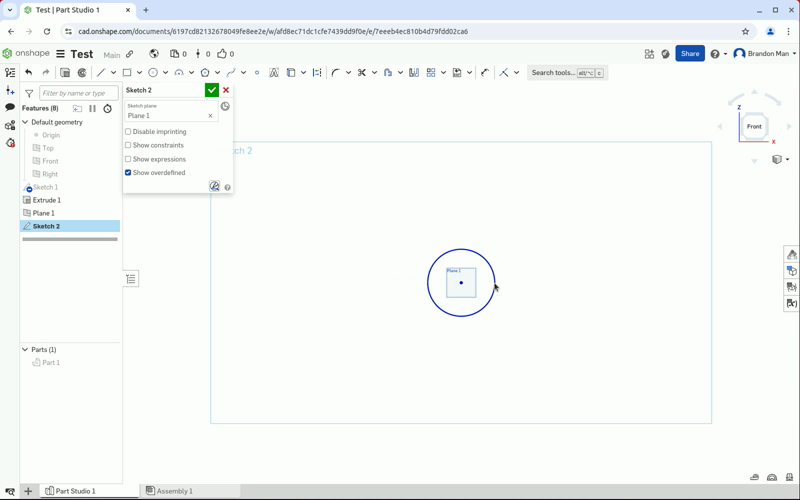
key(c)
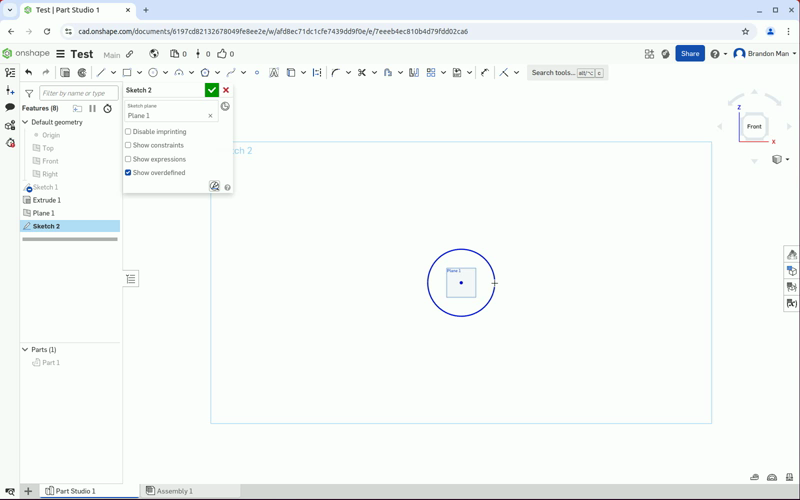
key_down(shift)
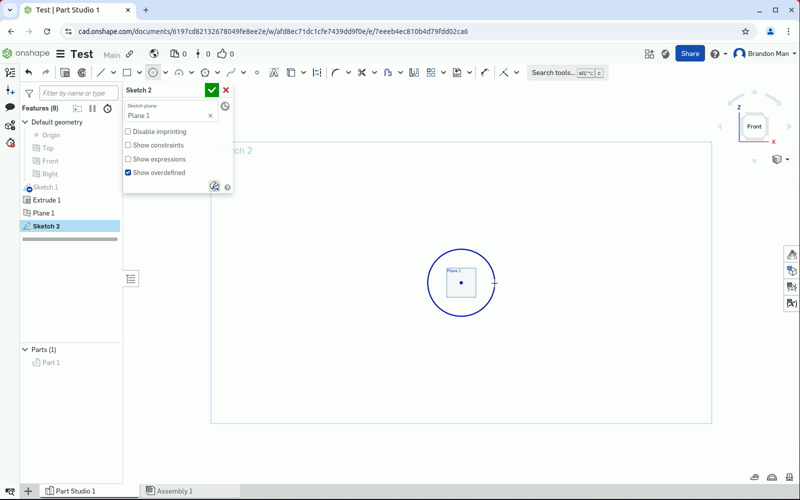
mouse_move(461, 282)
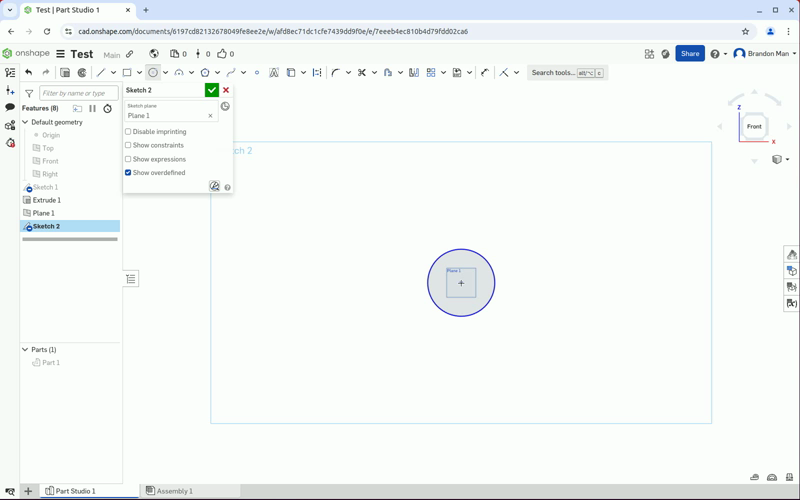
click(461, 282)
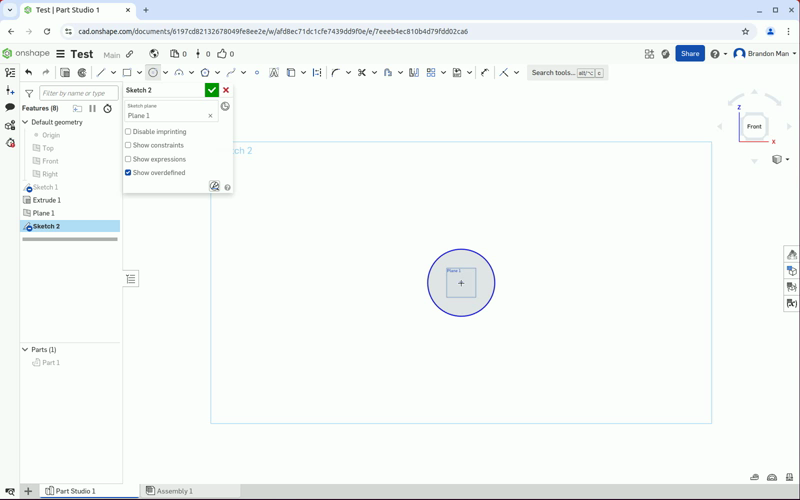
key_up(shift)
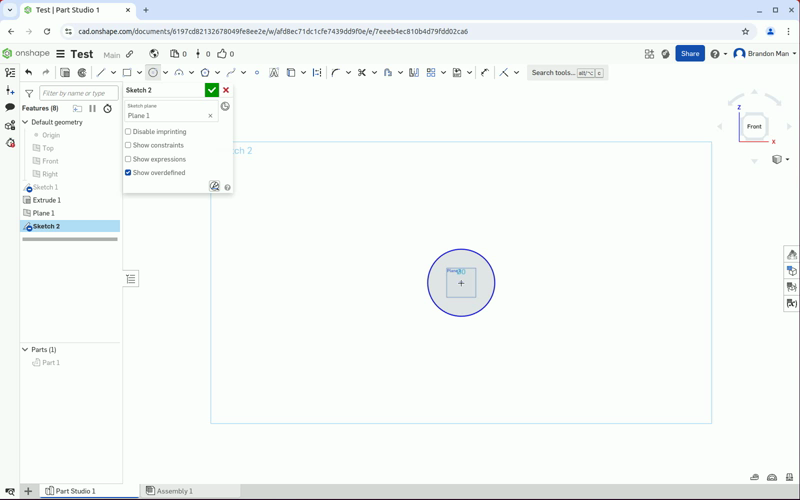
mouse_move(480, 282)
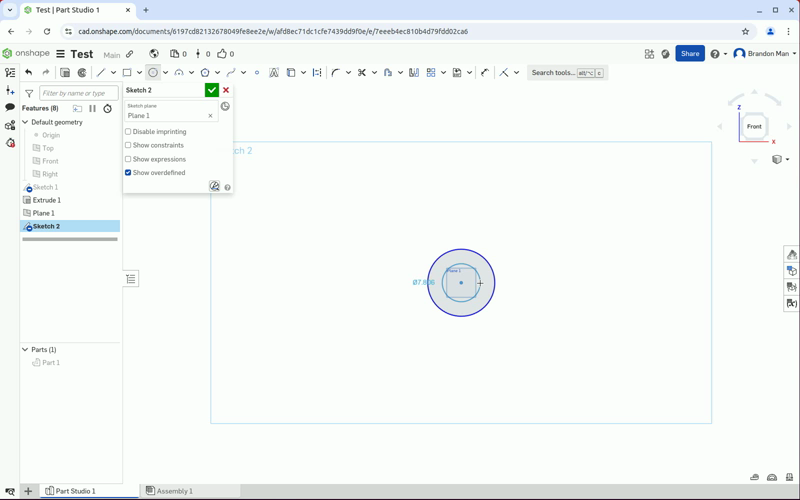
click(480, 282)
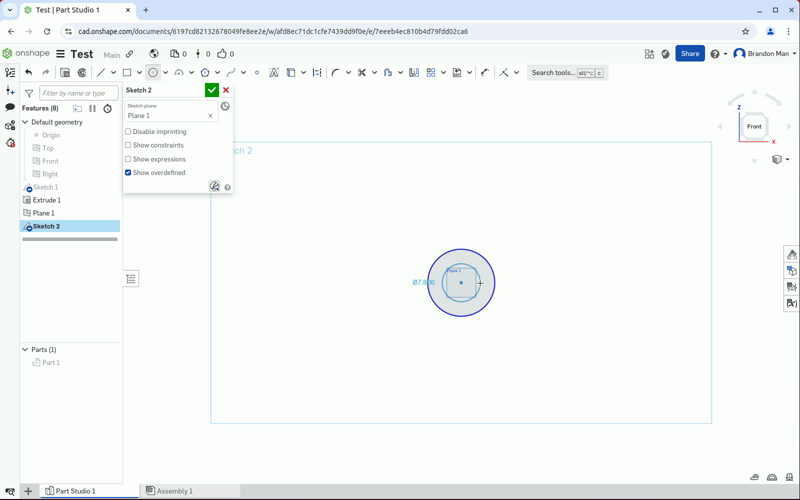
key(esc)
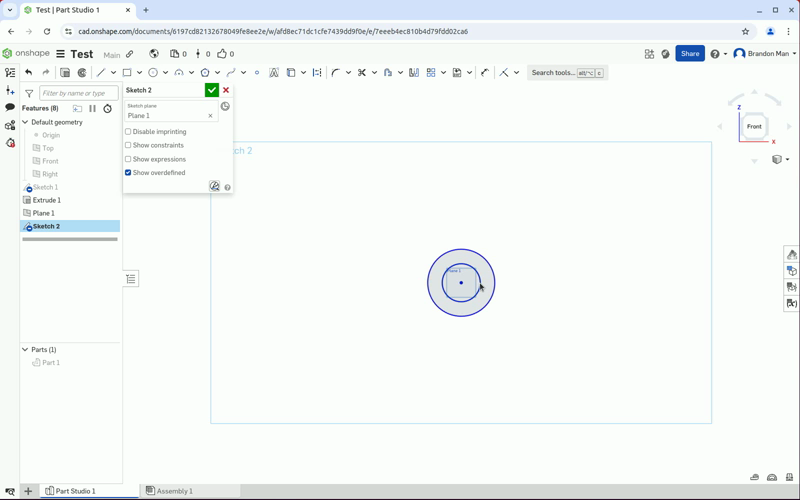
mouse_move(490, 289)
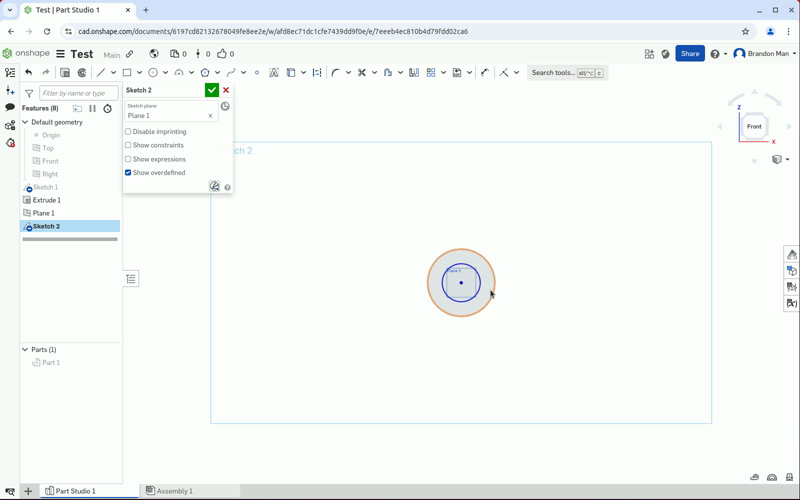
click(490, 289)
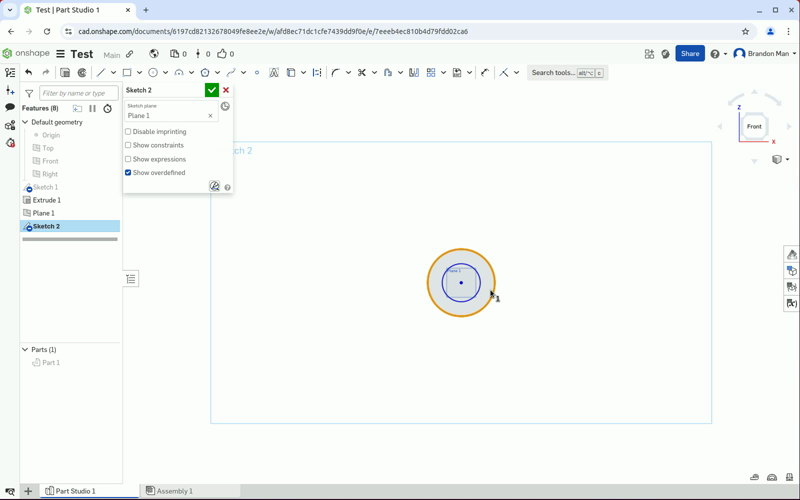
mouse_move(73, 352)
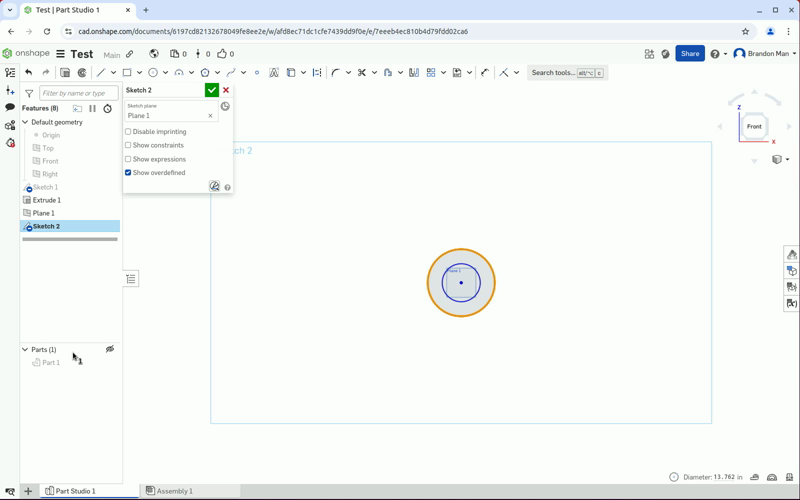
key(shift+y)
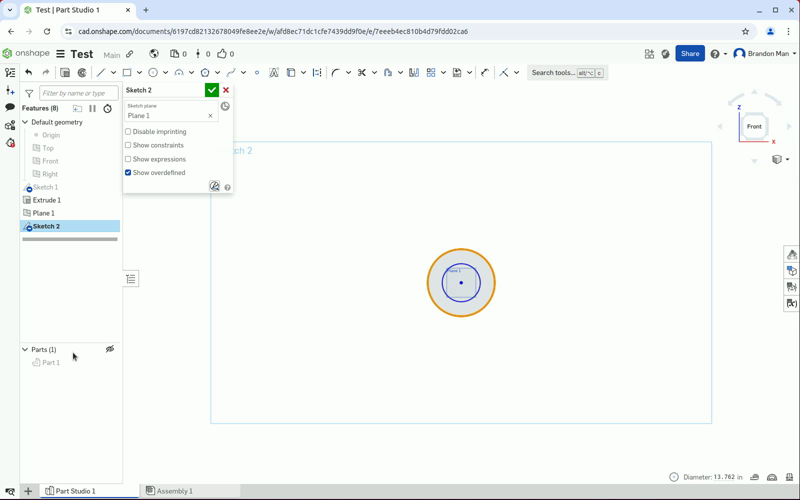
key(shift+e)
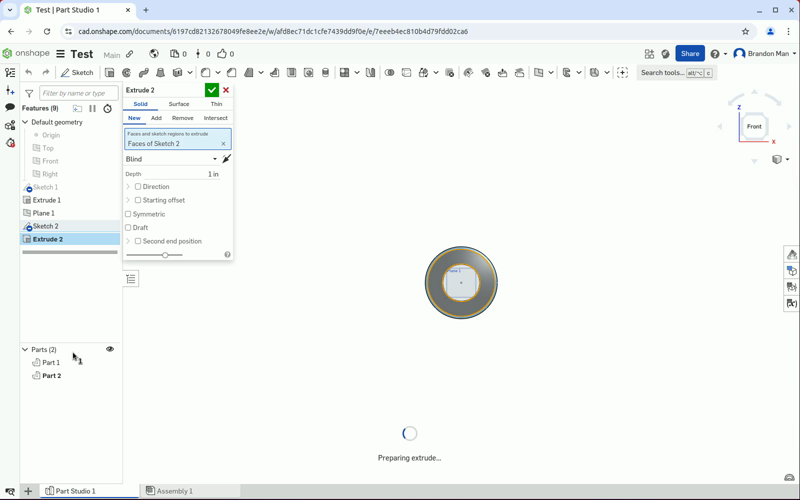
mouse_move(143, 106)
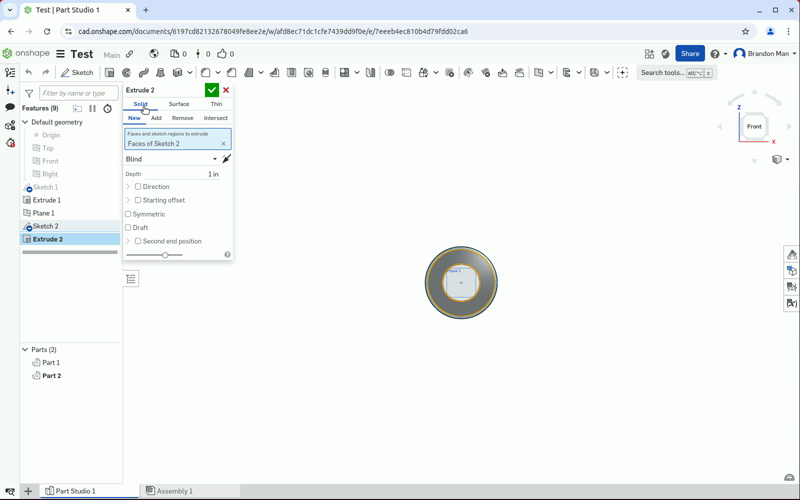
click(143, 106)
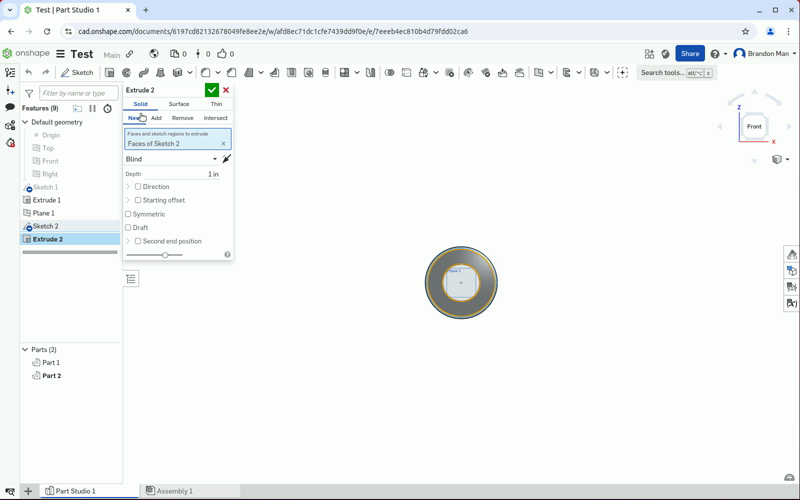
mouse_move(137, 120)
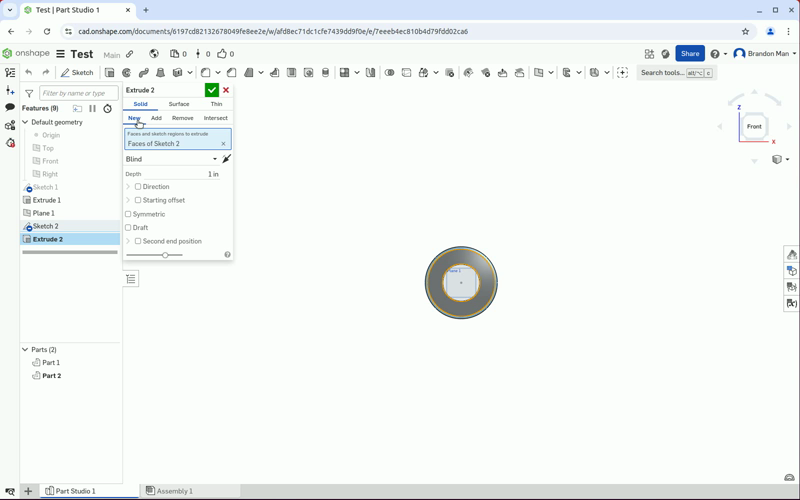
click(137, 120)
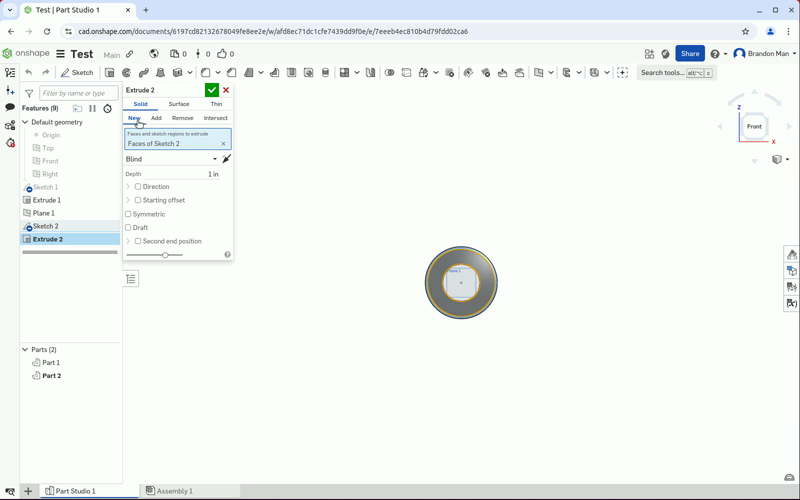
key(tab, 4)
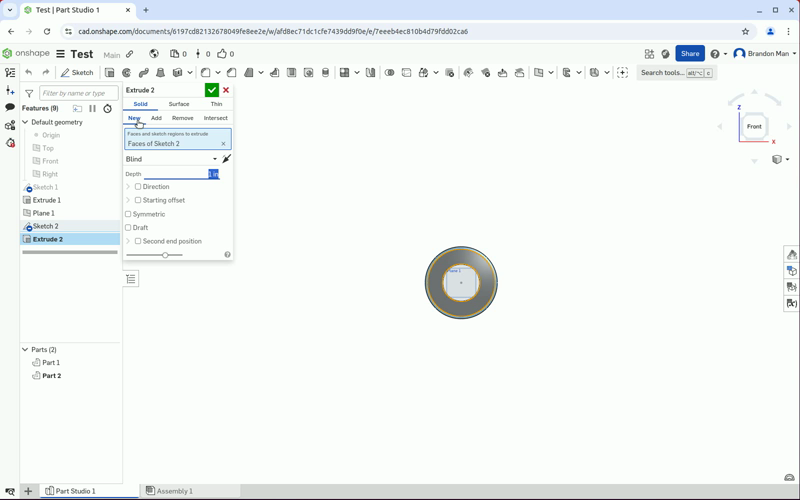
text(0.963)
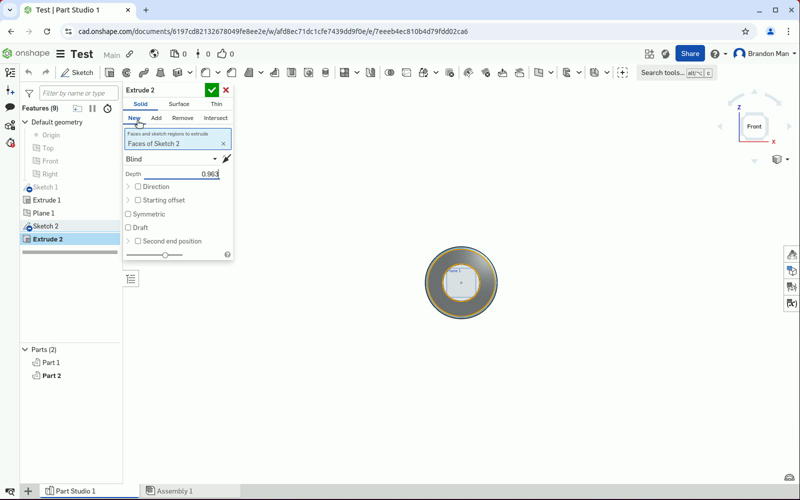
key(enter)
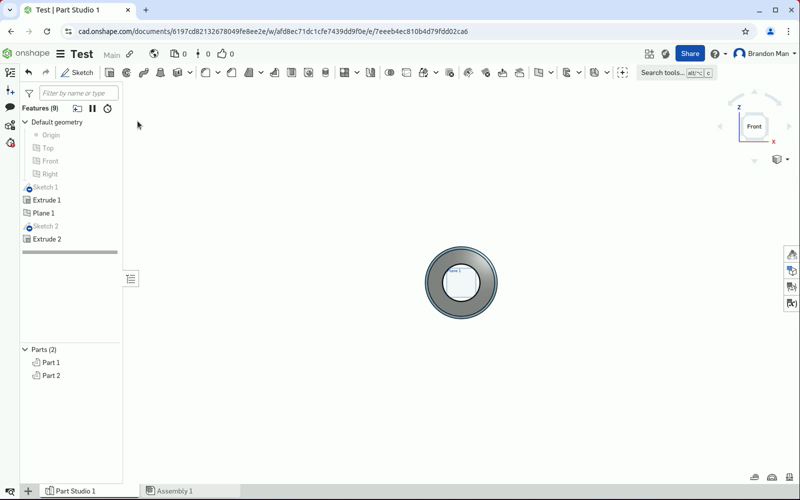
key(shift+h)
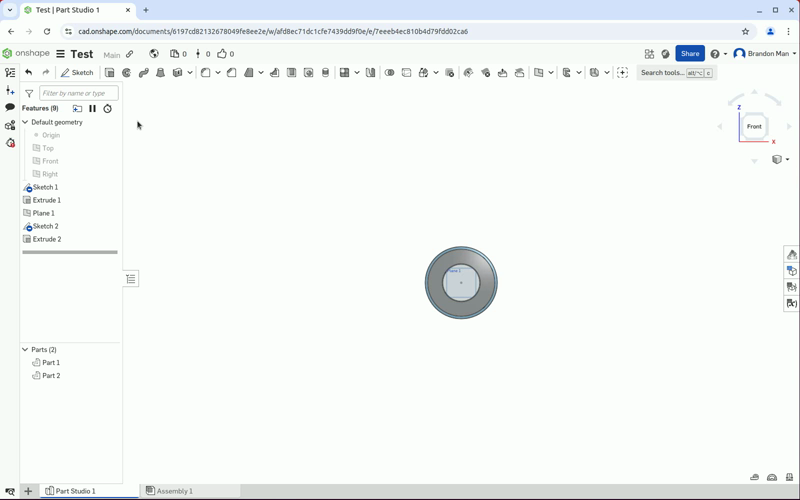
key(shift+h)
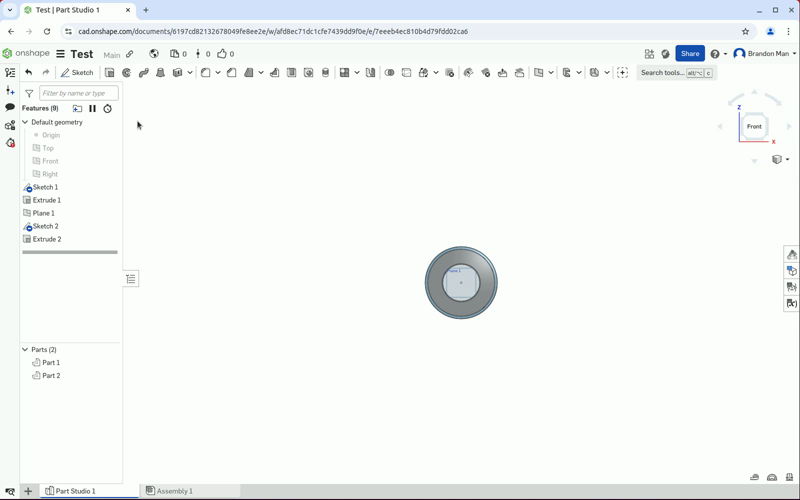
key(shift+7)
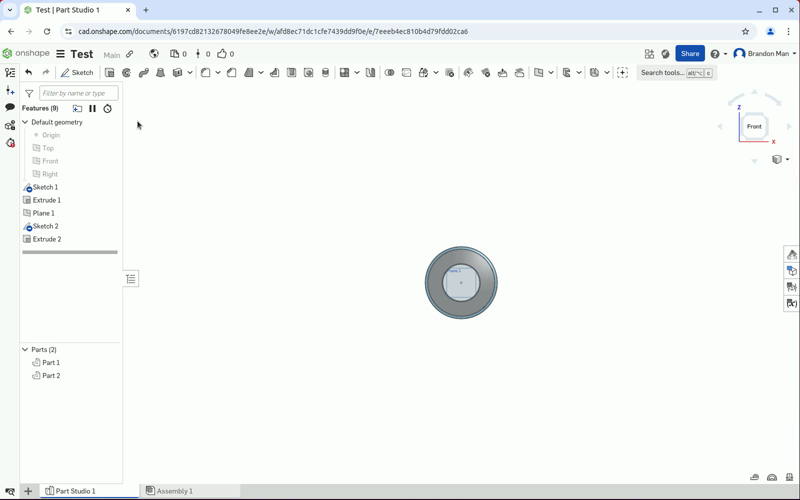
key(left, 2)
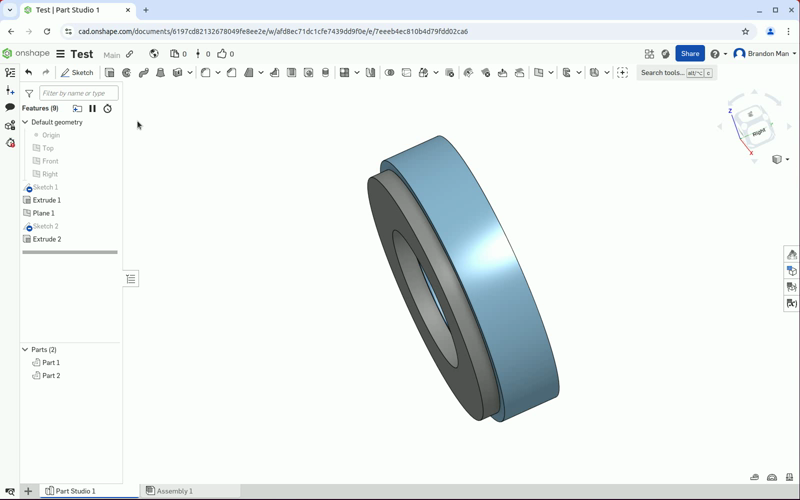
key(down, 2)
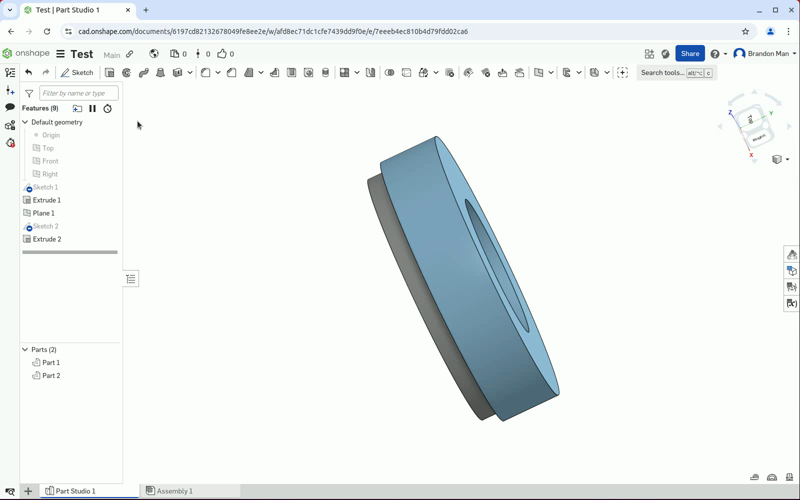
key(up, 2)
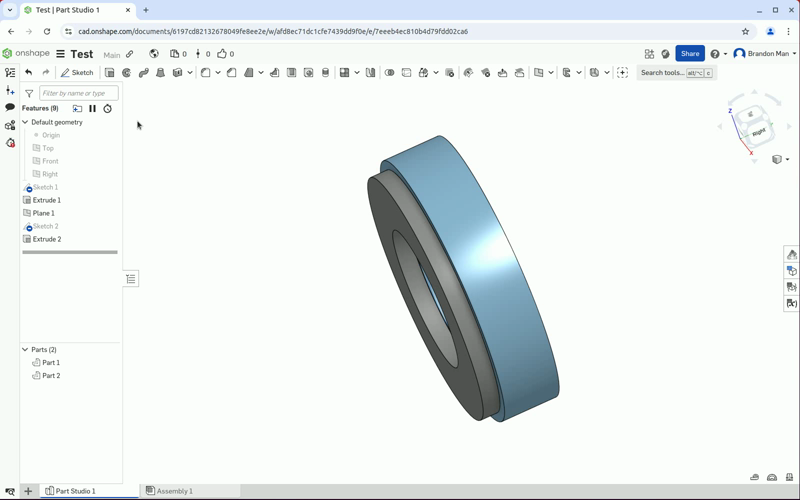
key(right, 2)
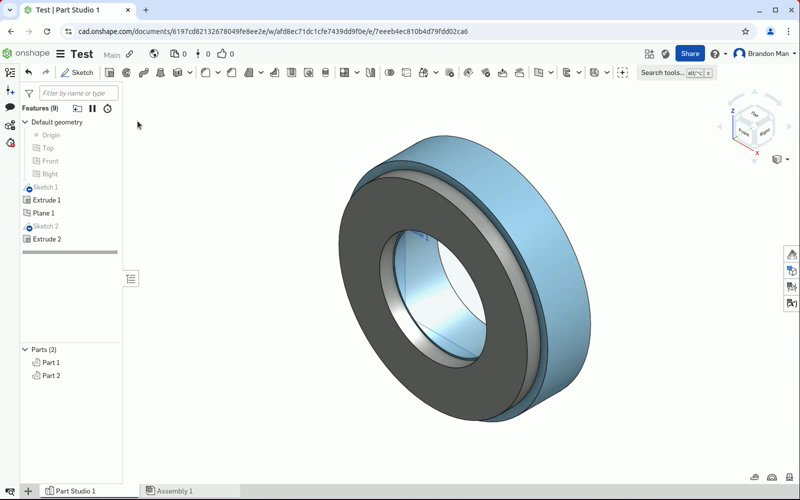
mouse_move(73, 189)
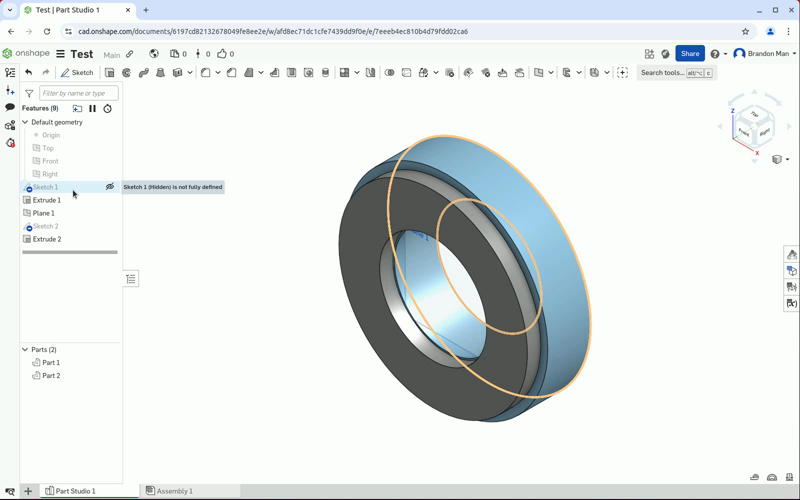
click(73, 189)